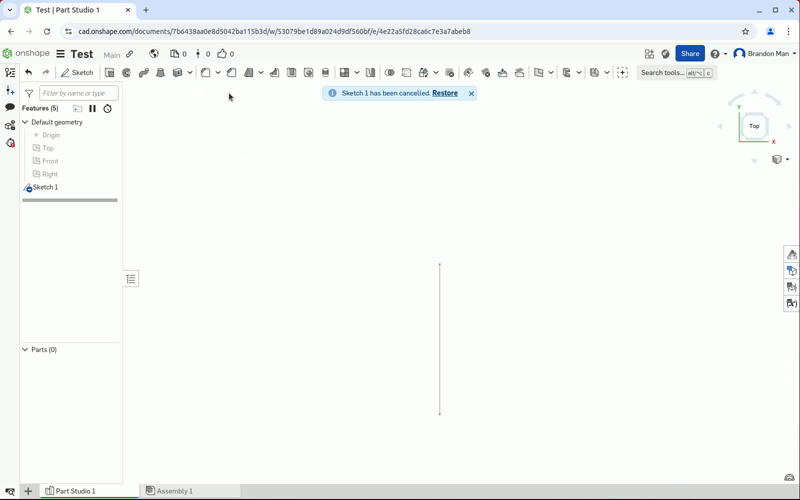
key(shift+h)
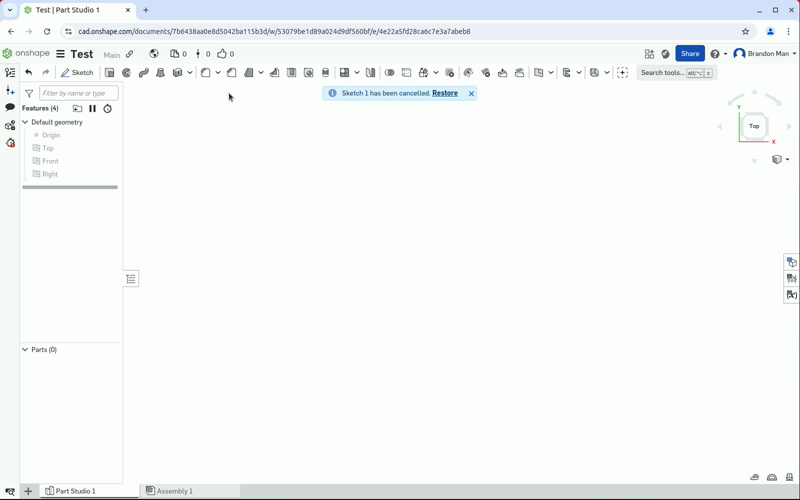
mouse_move(73, 352)
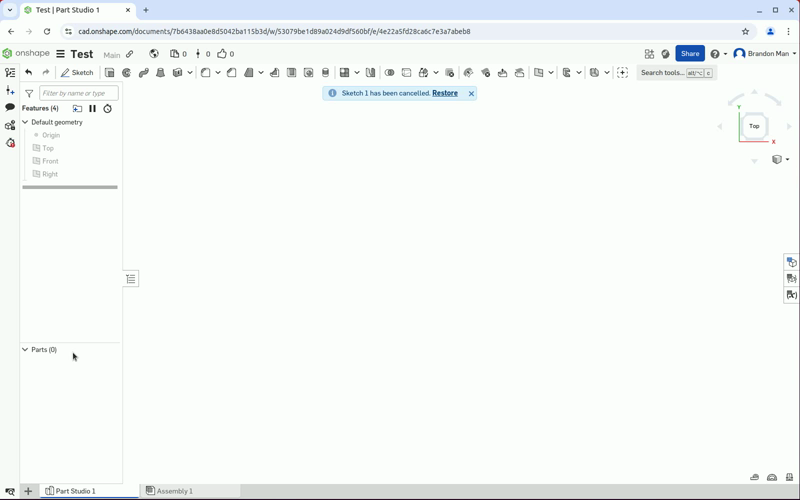
key(y)
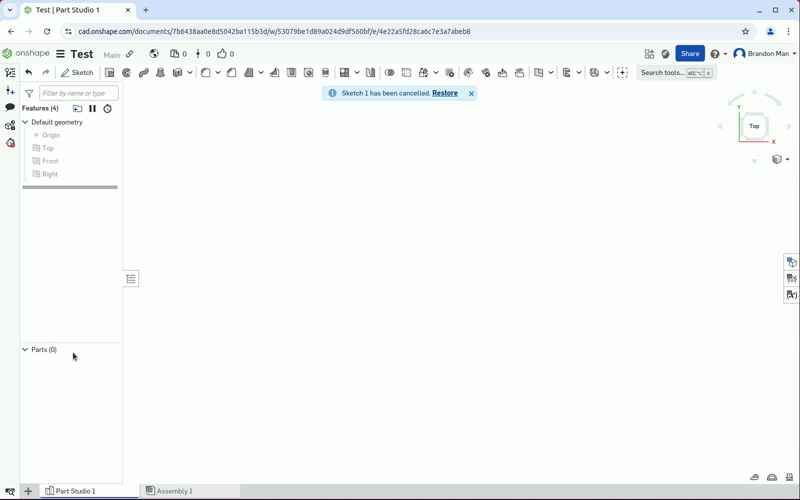
key(shift+p)
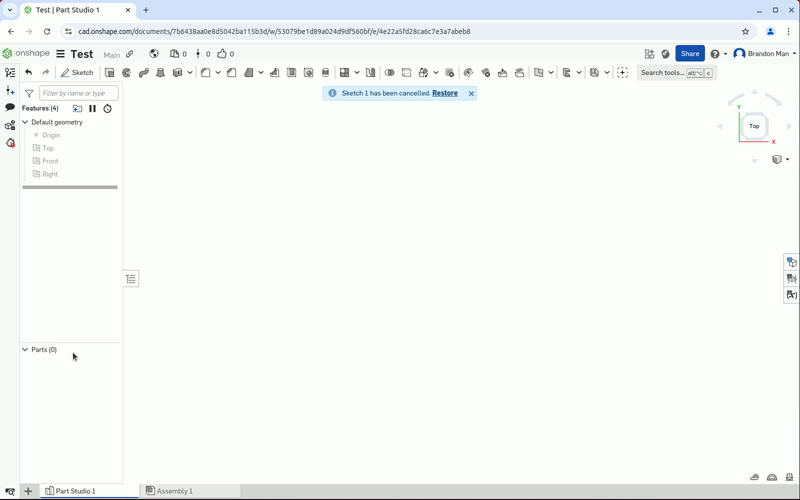
key(space)
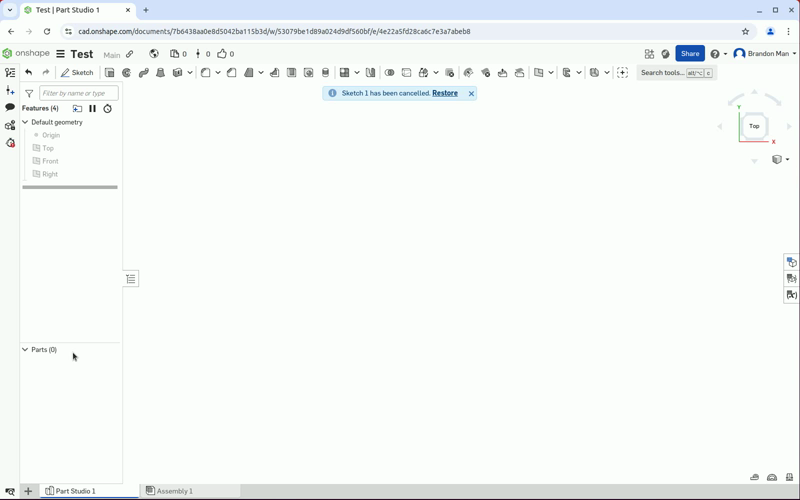
key_down(shift)
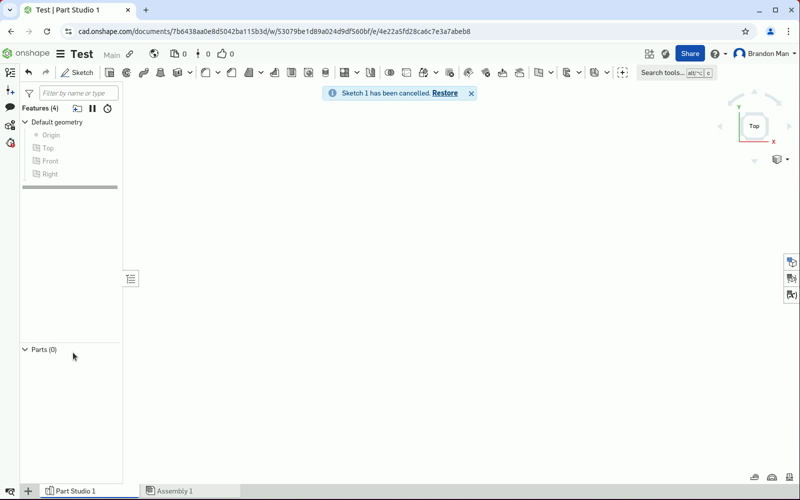
key(up)
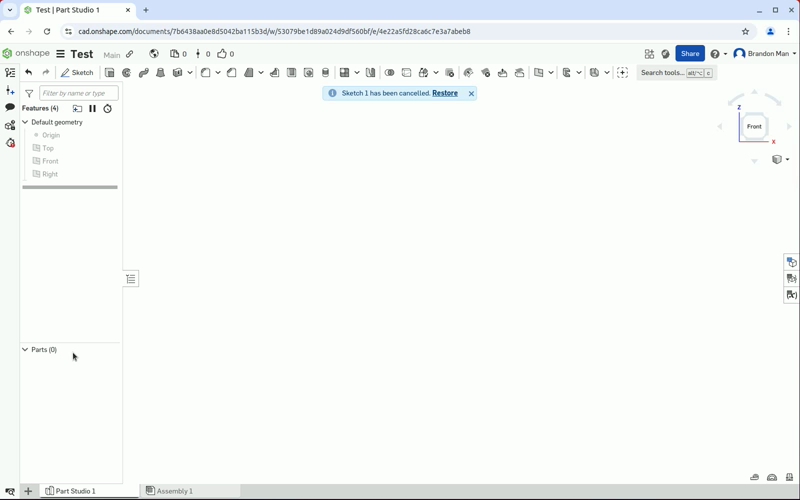
key_up(shift)
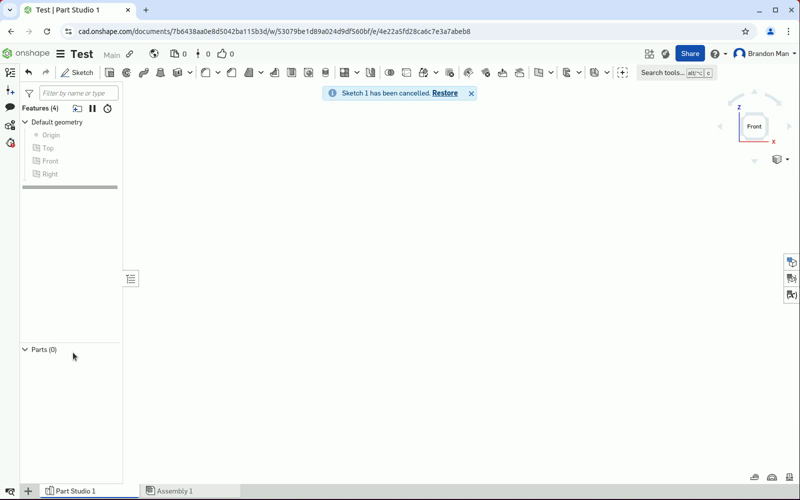
mouse_move(73, 352)
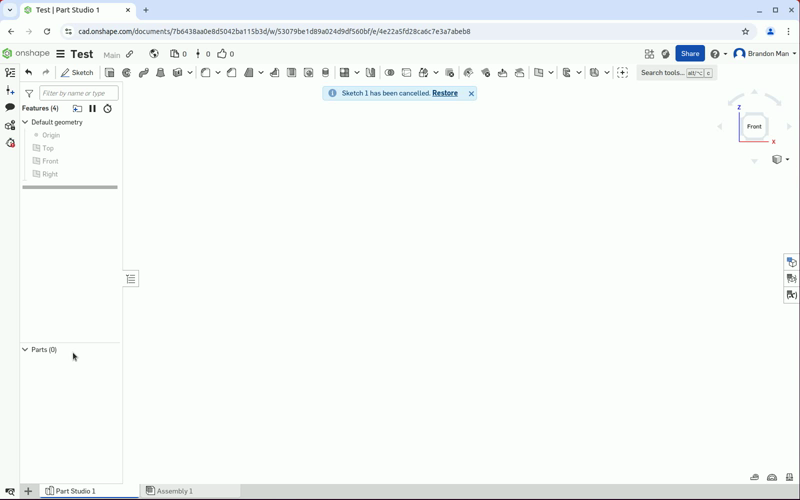
key(shift+y)
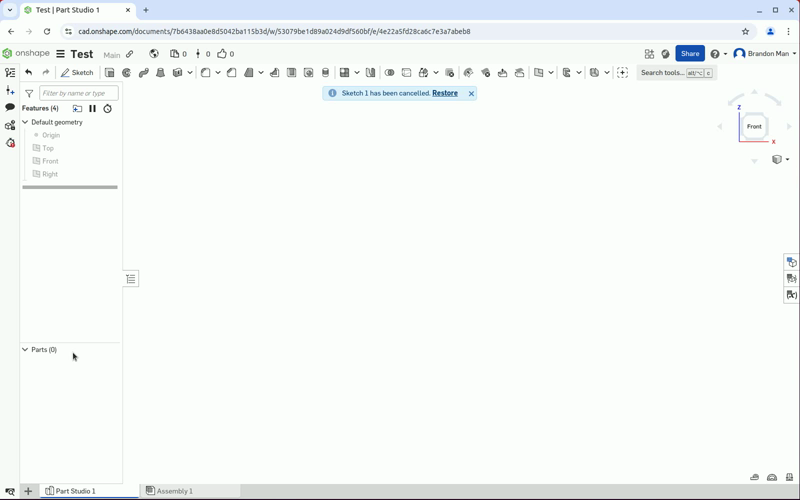
key(shift+s)
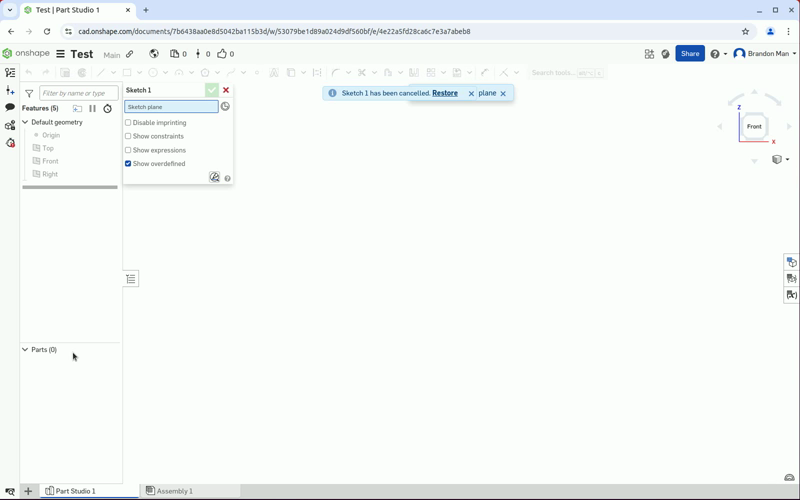
mouse_move(73, 163)
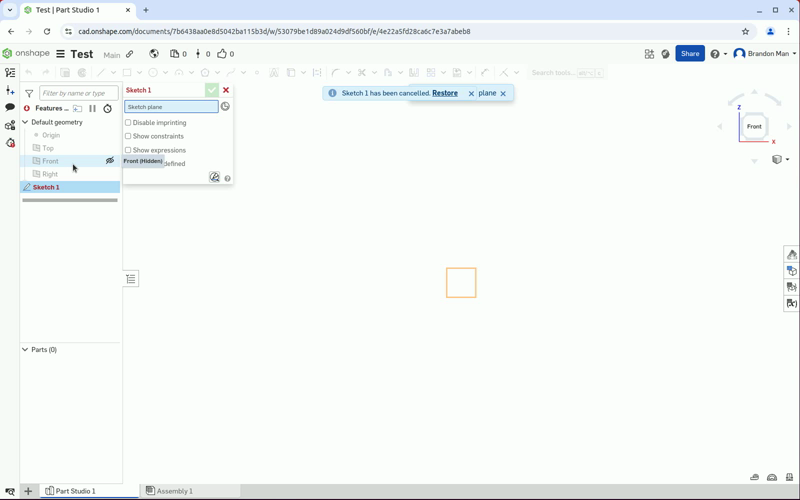
click(73, 163)
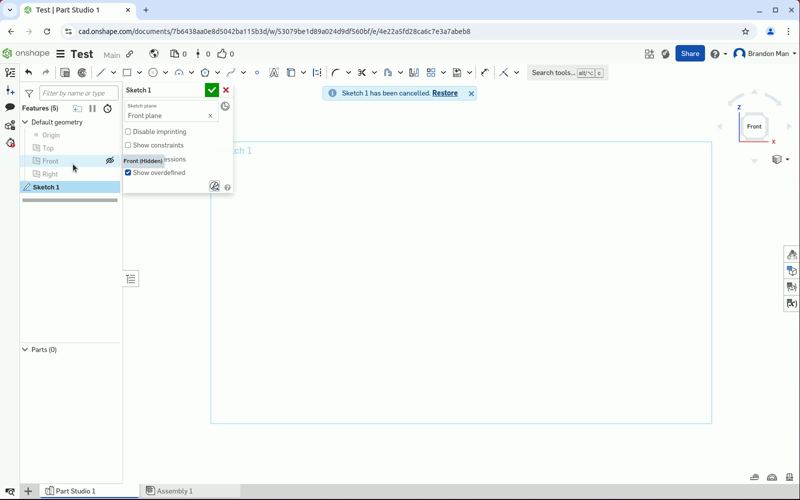
mouse_move(73, 352)
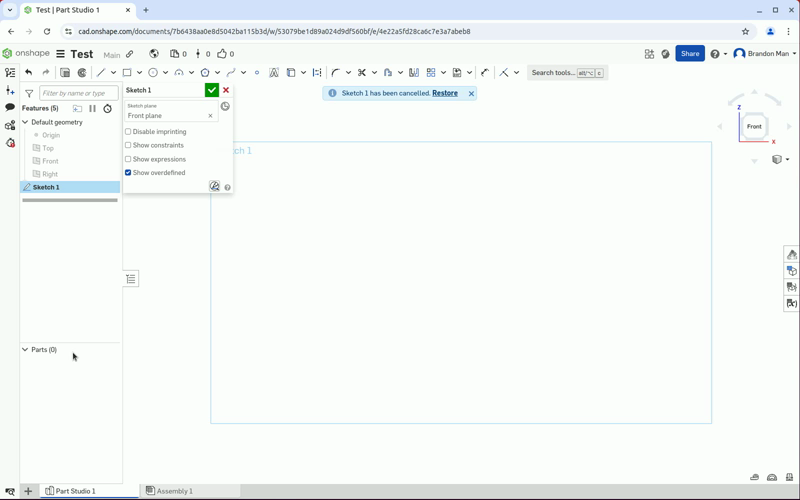
key(y)
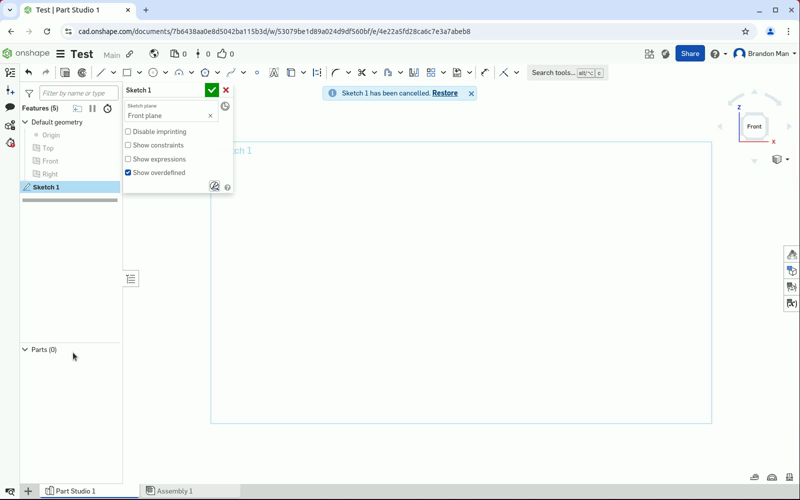
key(l)
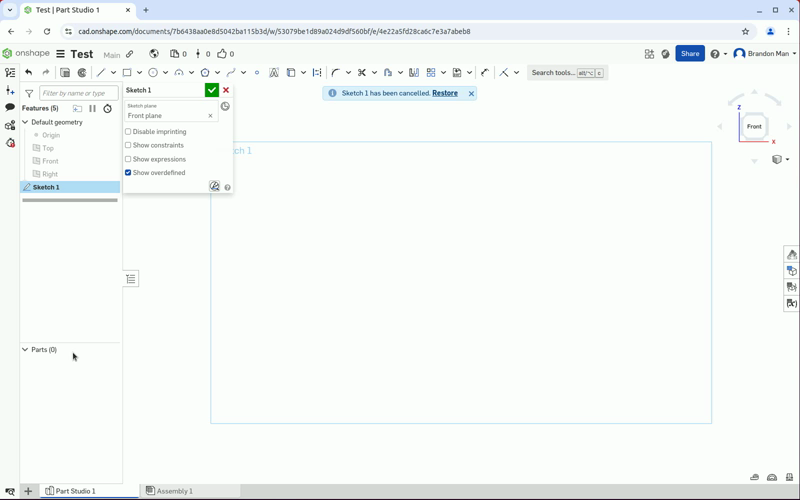
key_down(shift)
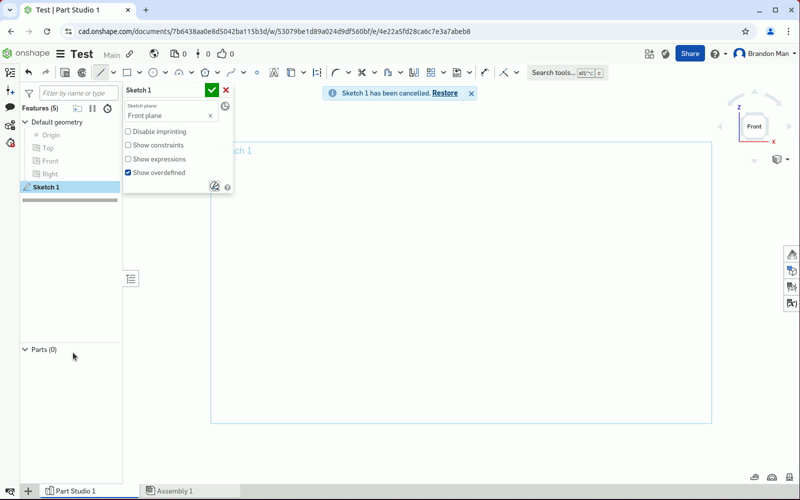
mouse_move(399, 395)
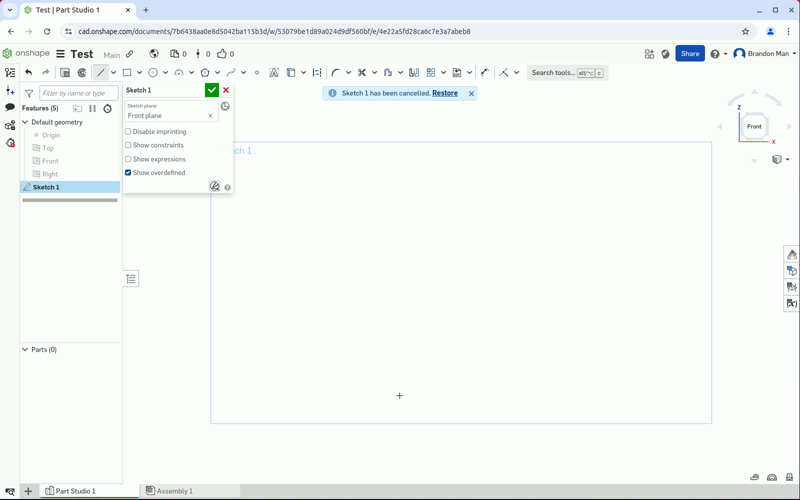
click(399, 395)
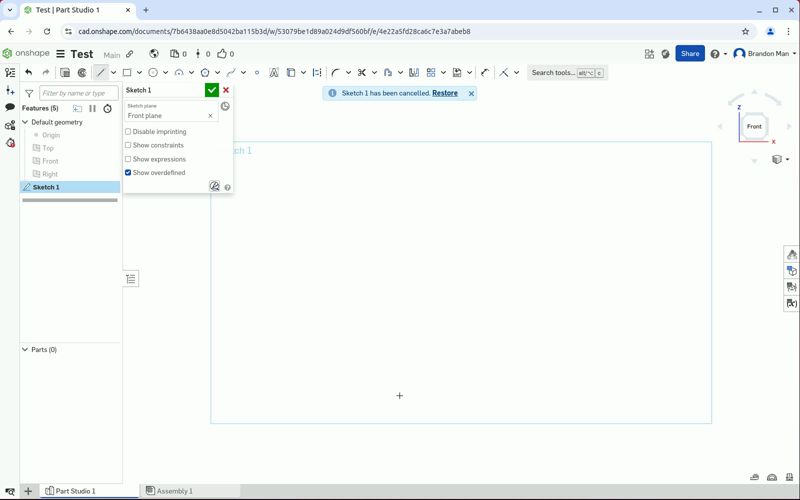
key_up(shift)
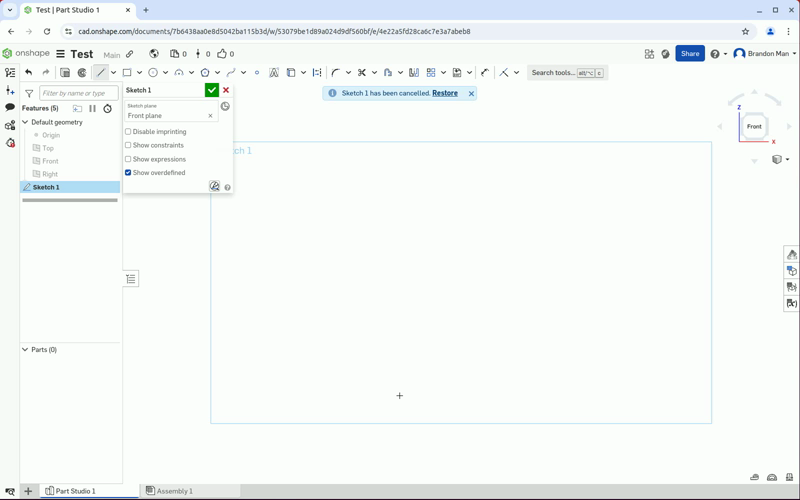
key_down(shift)
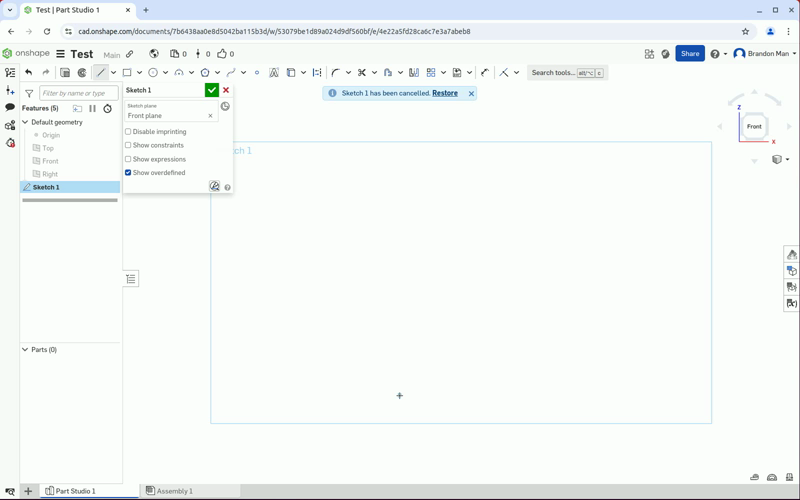
mouse_move(568, 395)
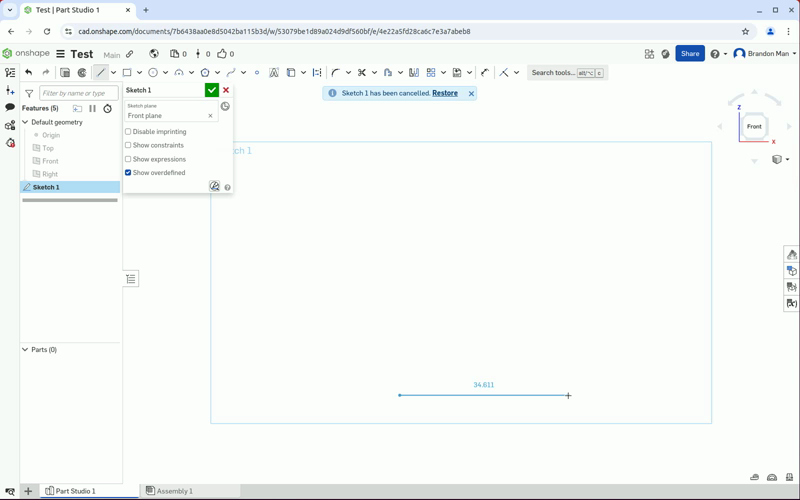
click(568, 395)
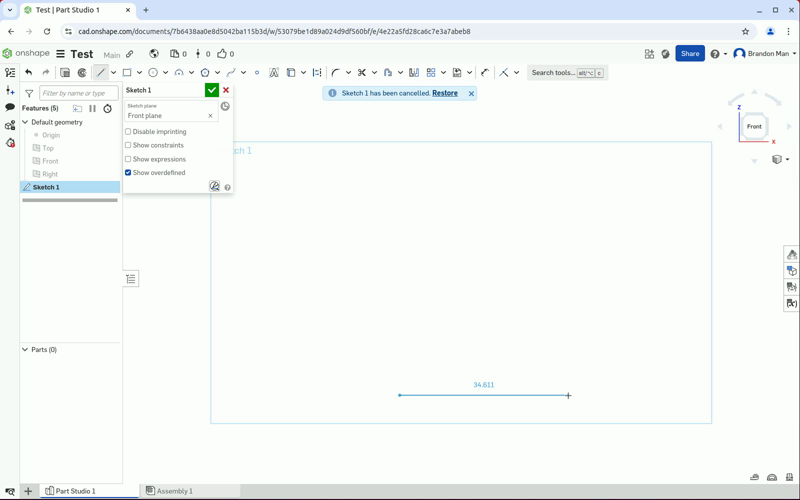
key_up(shift)
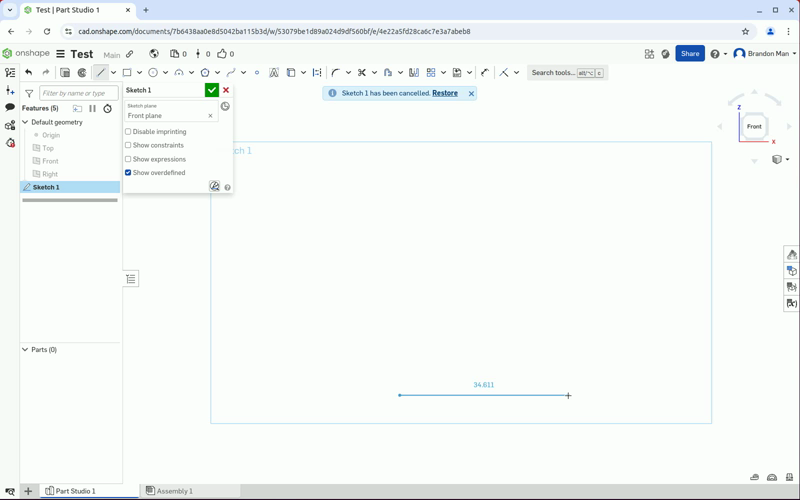
key_down(shift)
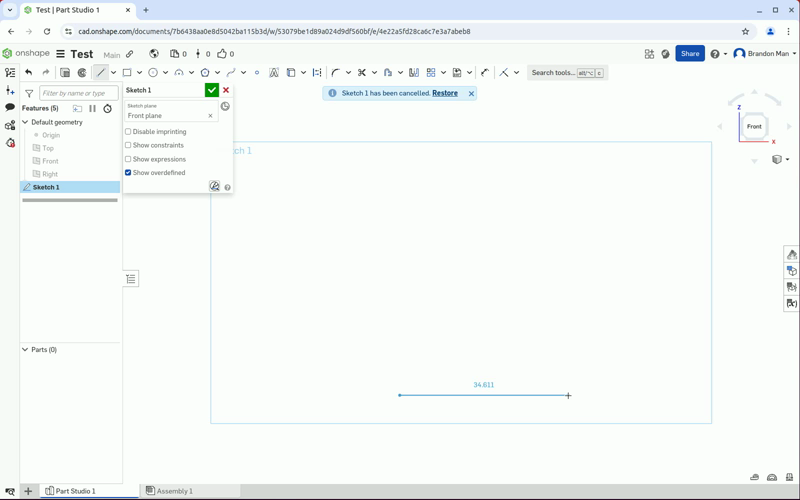
mouse_move(568, 215)
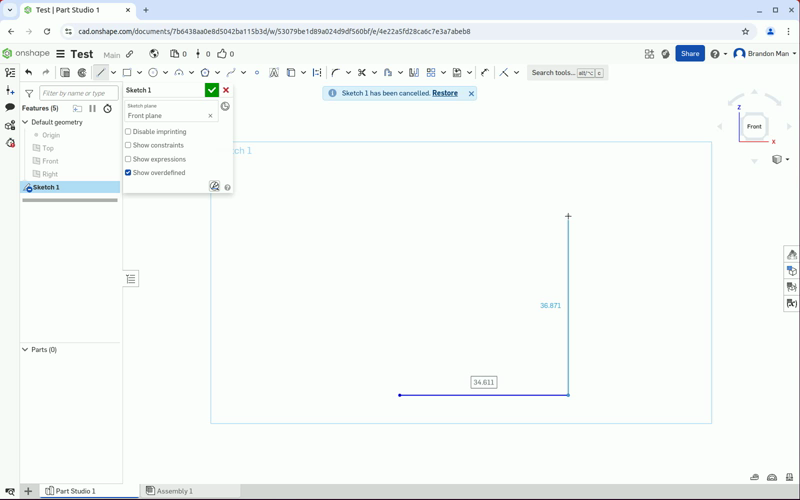
click(568, 215)
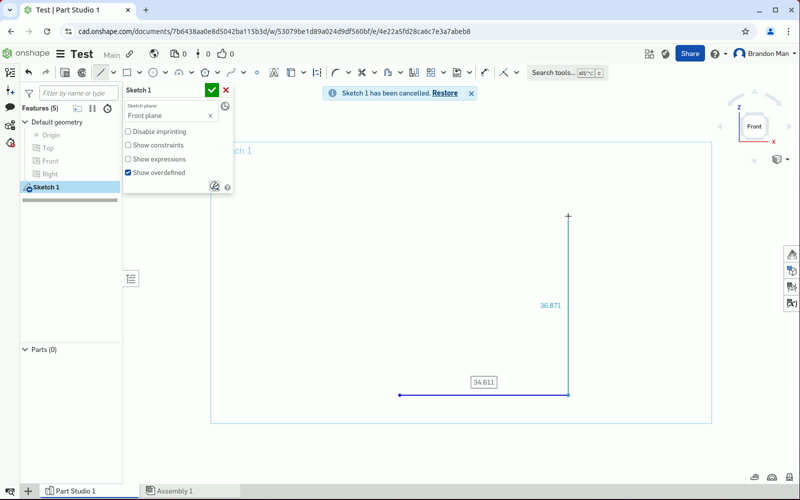
key_up(shift)
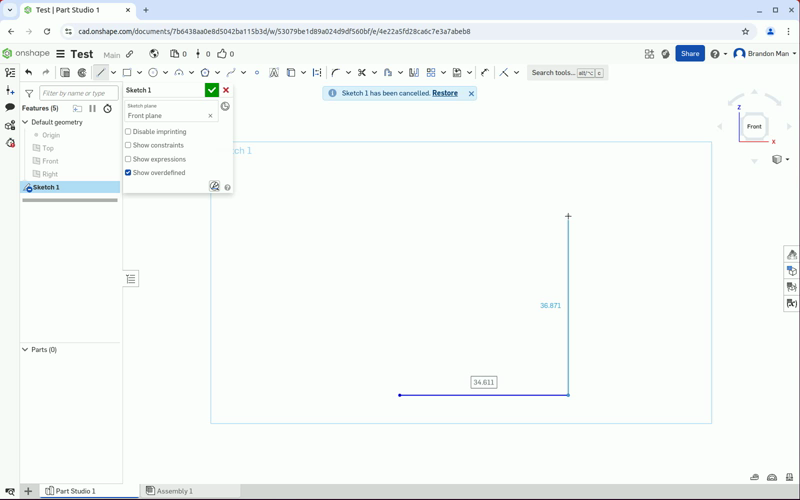
key_down(shift)
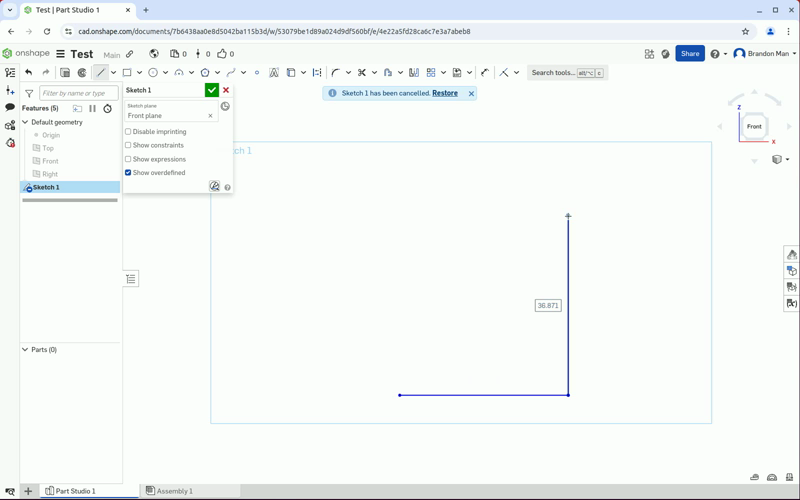
mouse_move(399, 215)
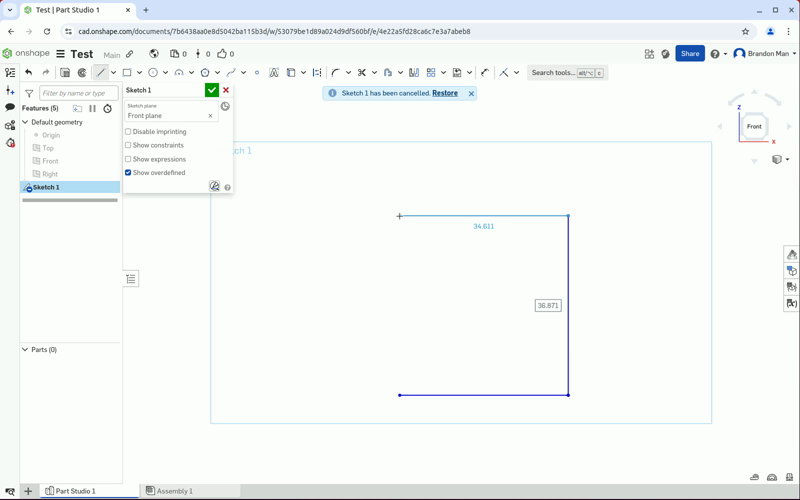
click(399, 215)
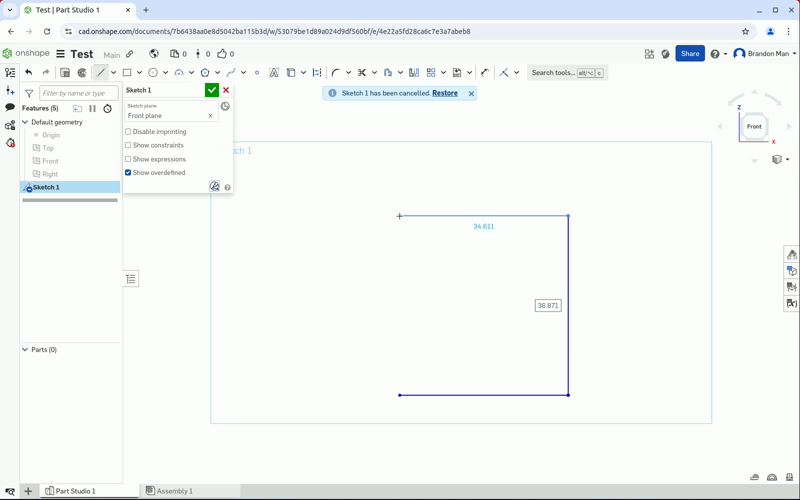
key_up(shift)
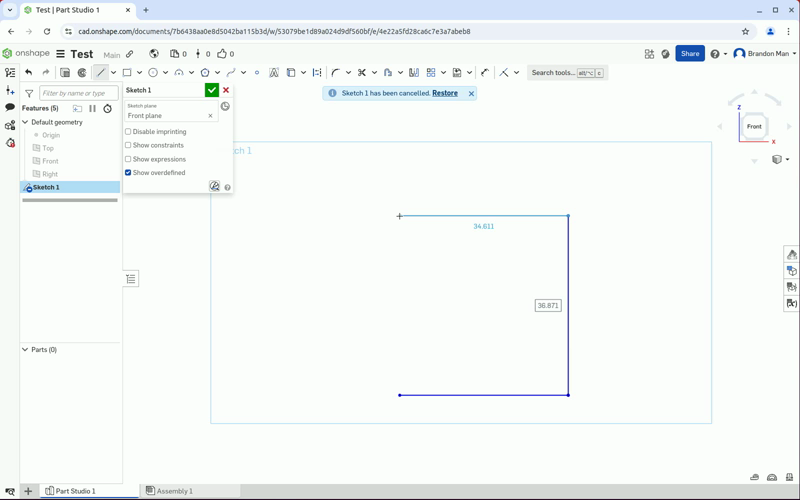
key_down(shift)
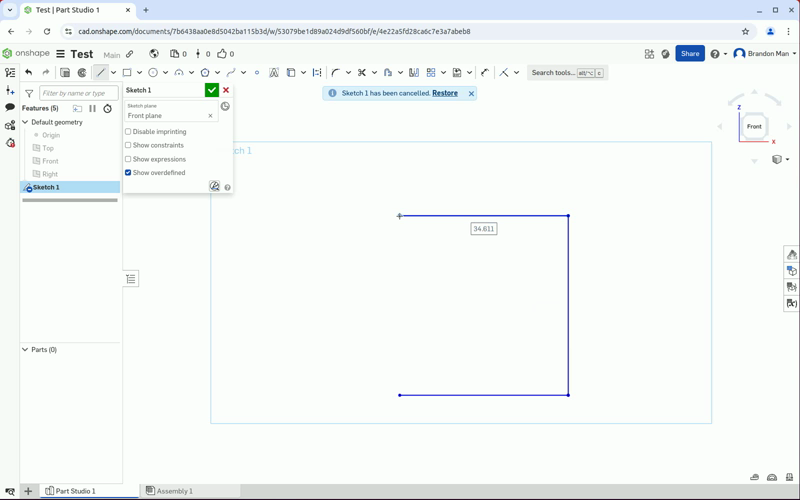
mouse_move(399, 395)
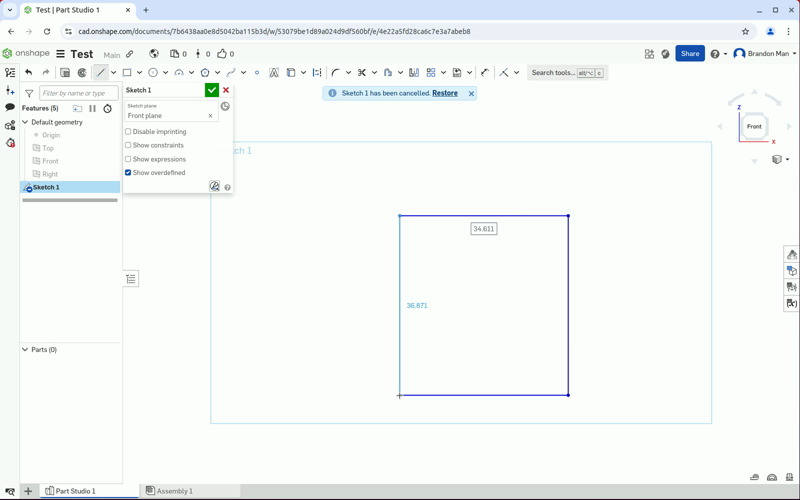
key_up(shift)
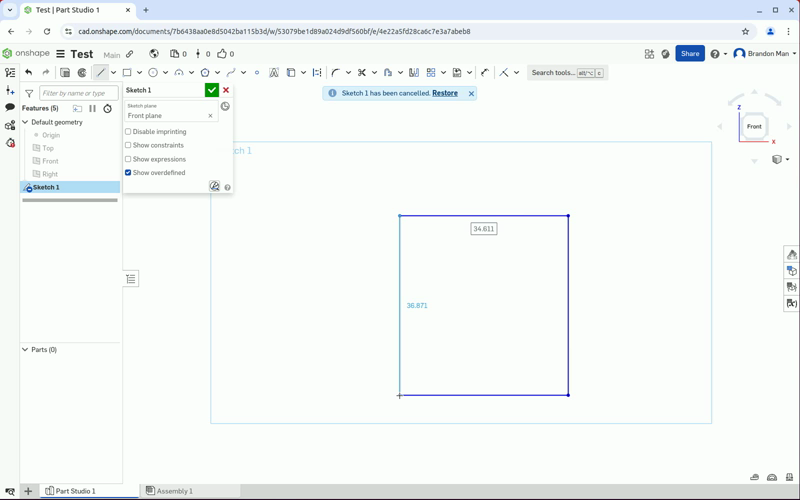
click(399, 395)
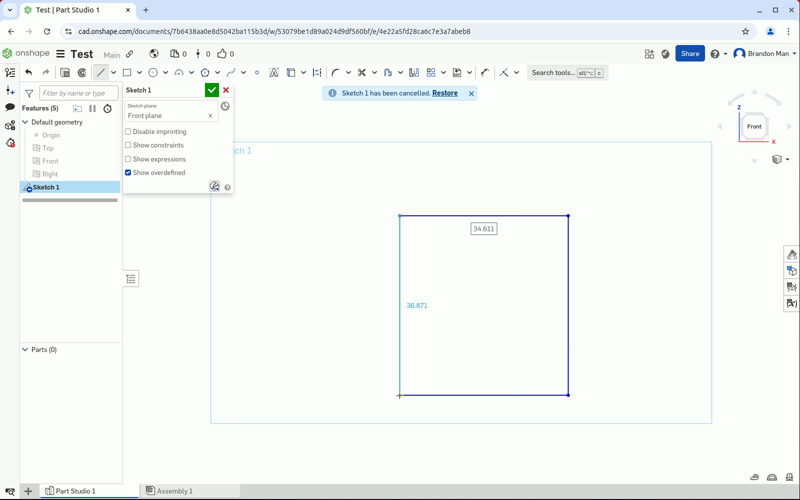
key(esc)
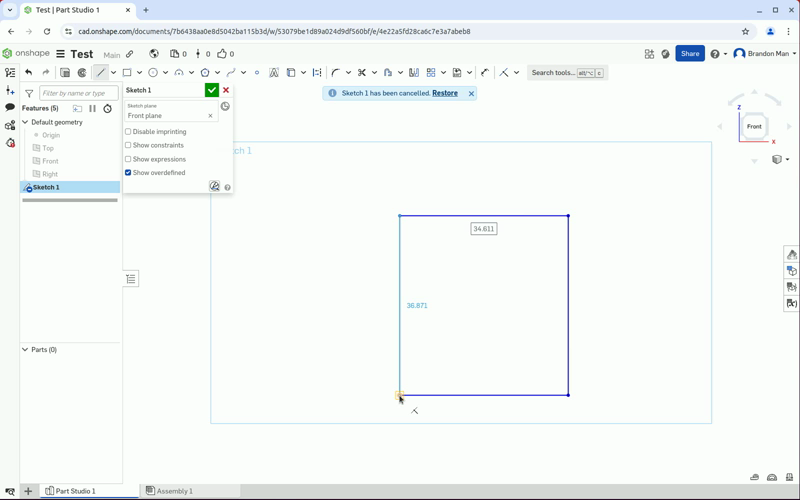
key(c)
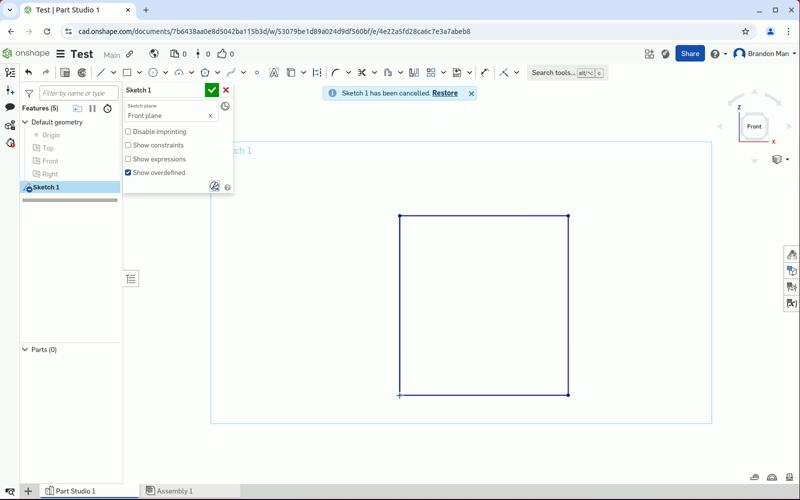
key_down(shift)
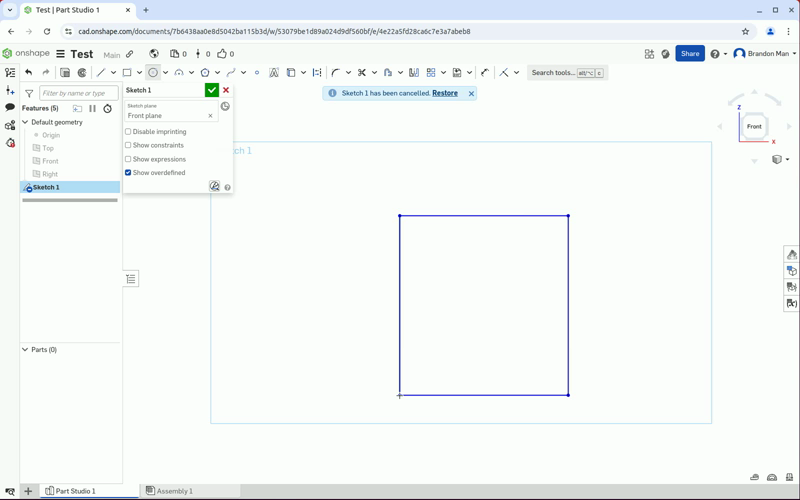
mouse_move(477, 298)
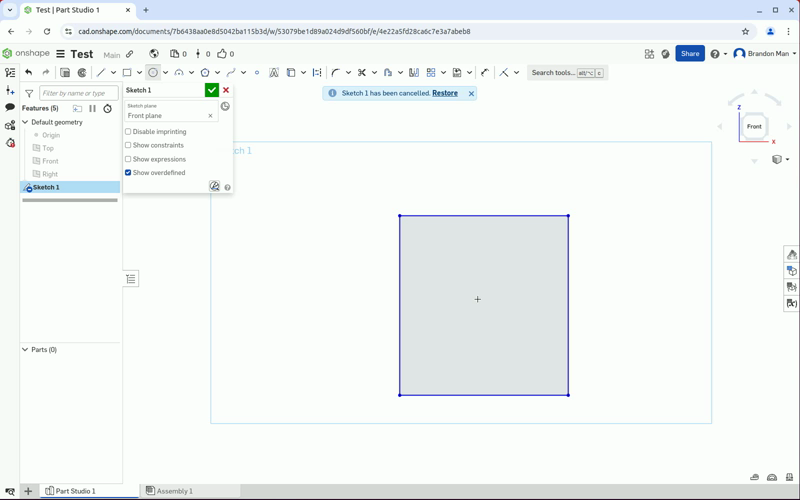
click(477, 298)
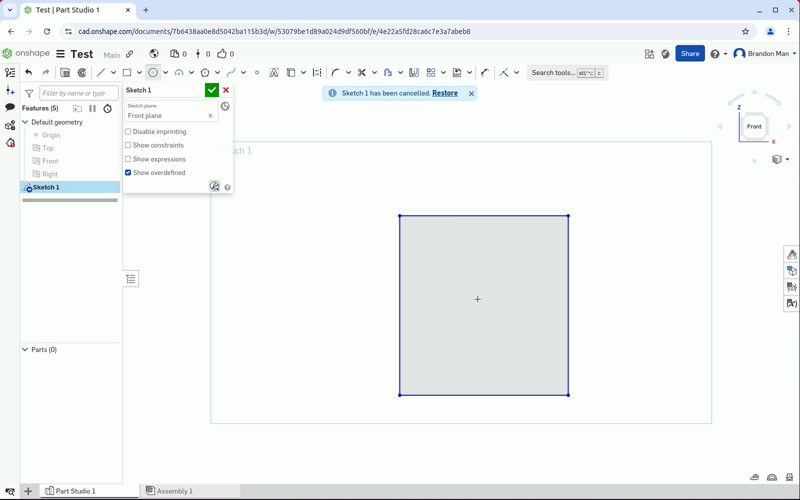
key_up(shift)
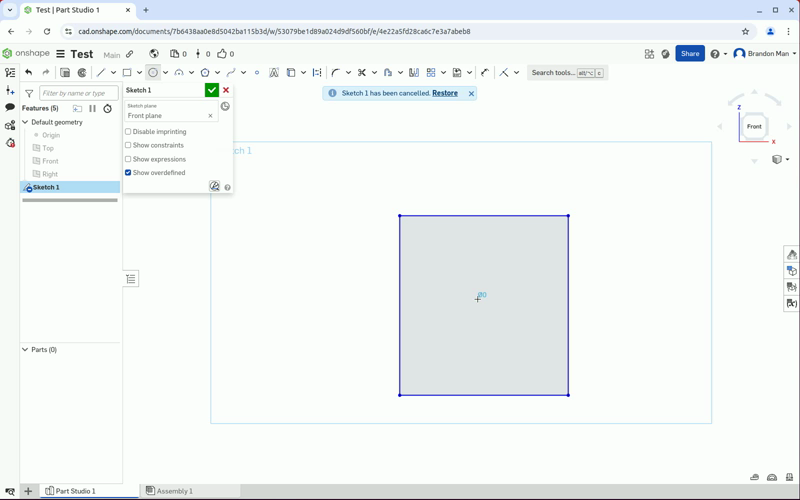
mouse_move(521, 298)
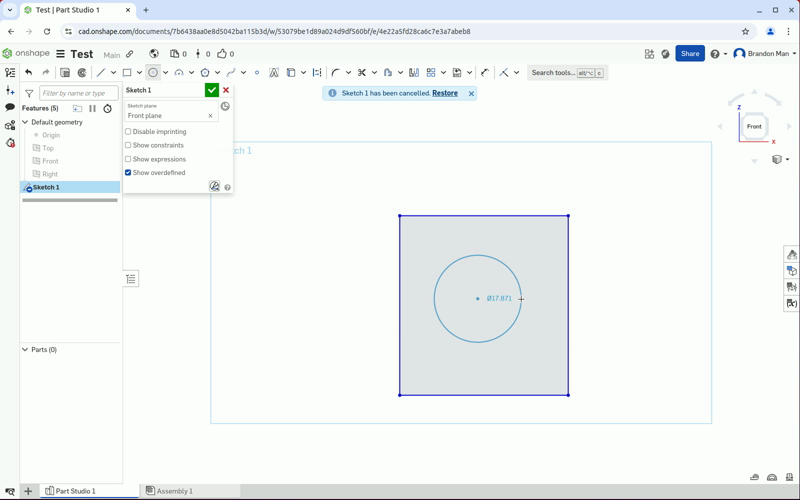
click(521, 298)
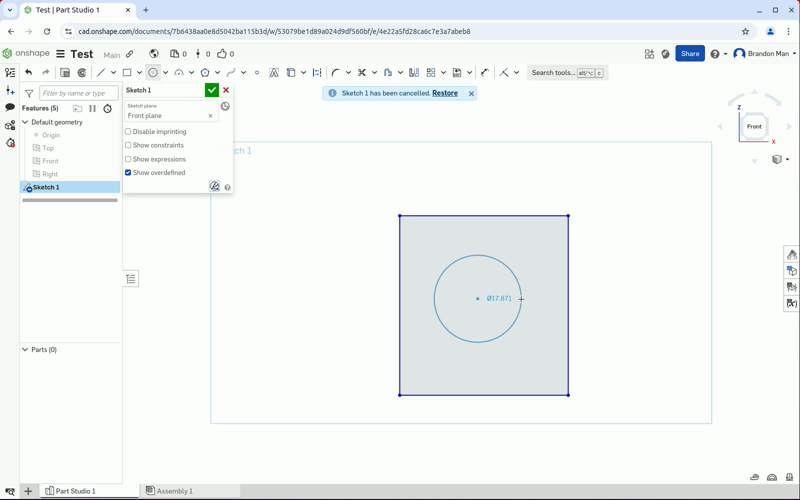
key(esc)
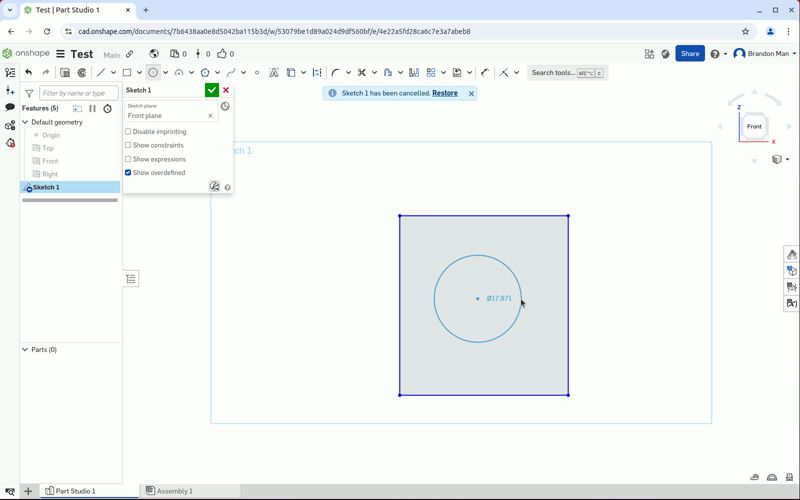
mouse_move(544, 279)
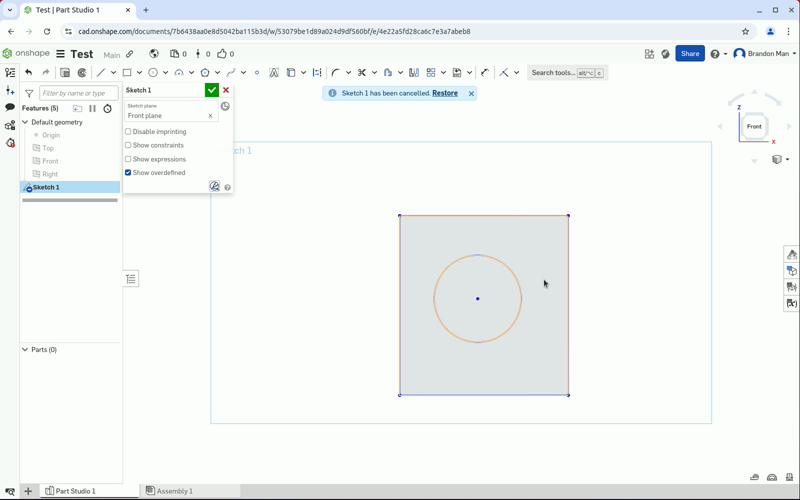
click(544, 279)
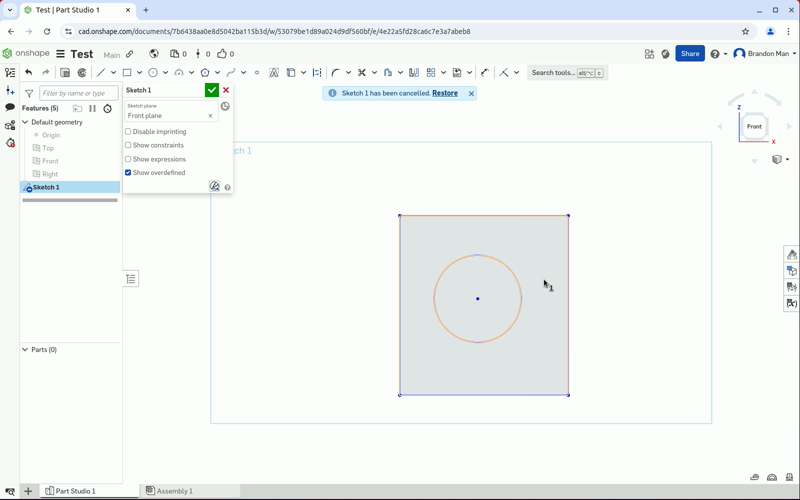
mouse_move(73, 352)
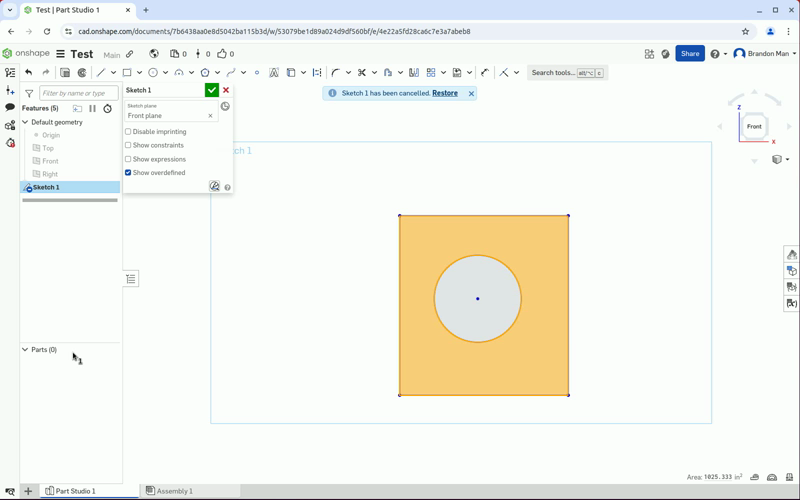
key(shift+y)
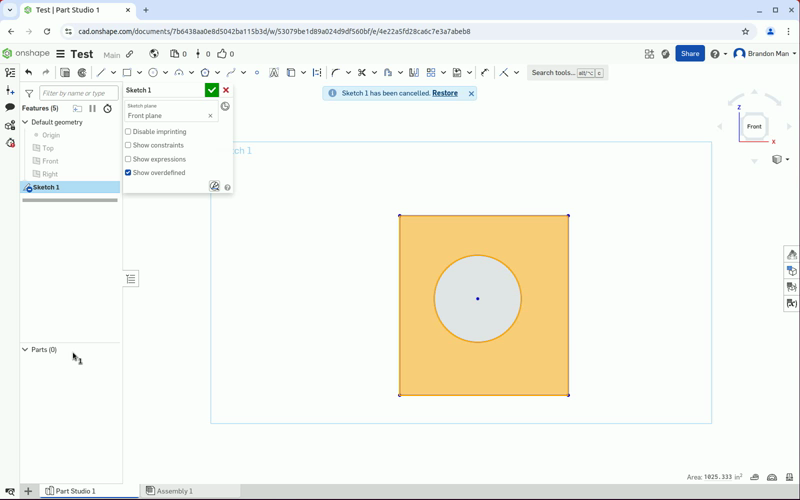
key(shift+e)
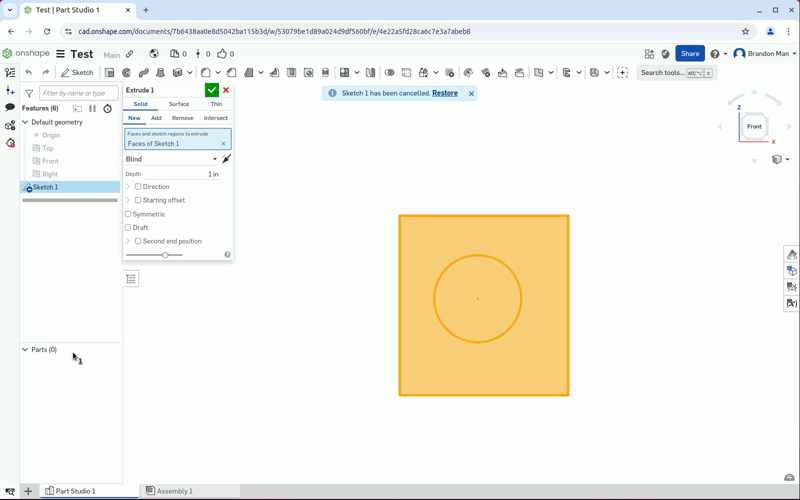
mouse_move(143, 106)
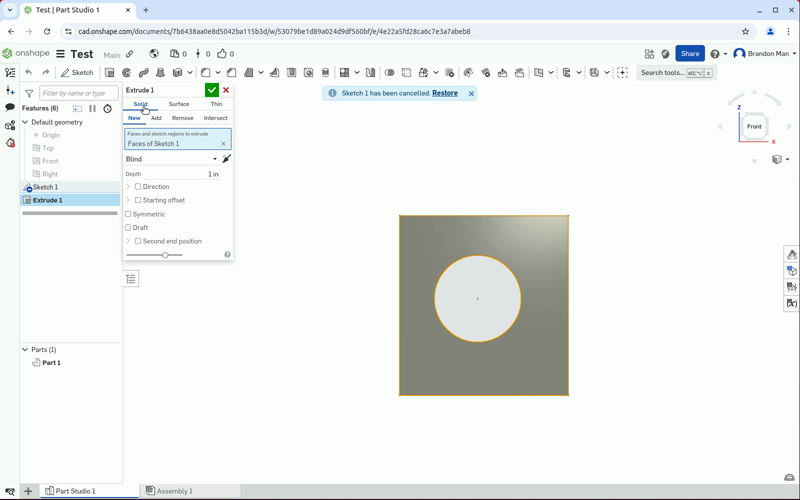
click(143, 106)
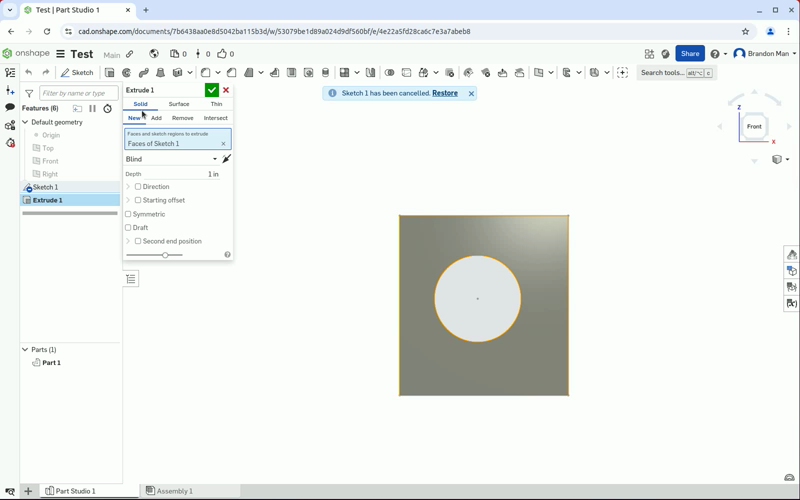
mouse_move(137, 120)
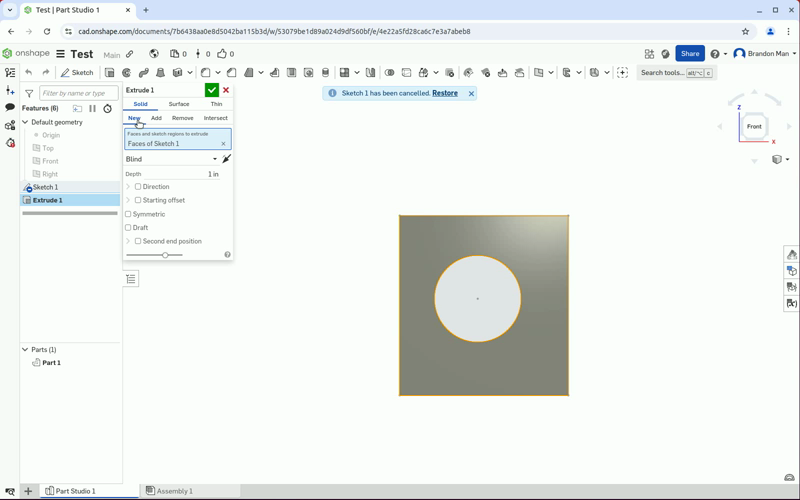
click(137, 120)
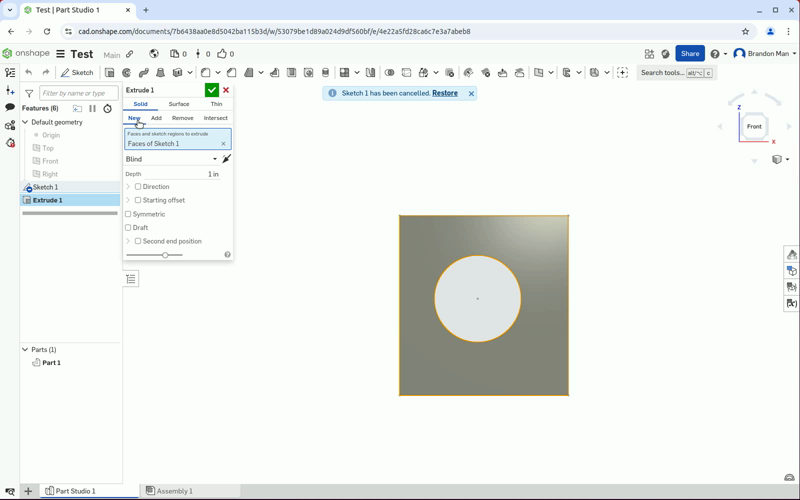
key(tab, 4)
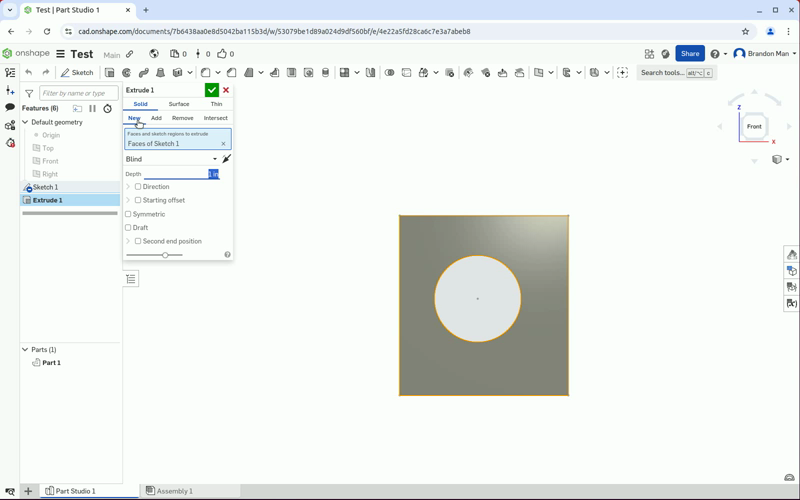
text(17.331)
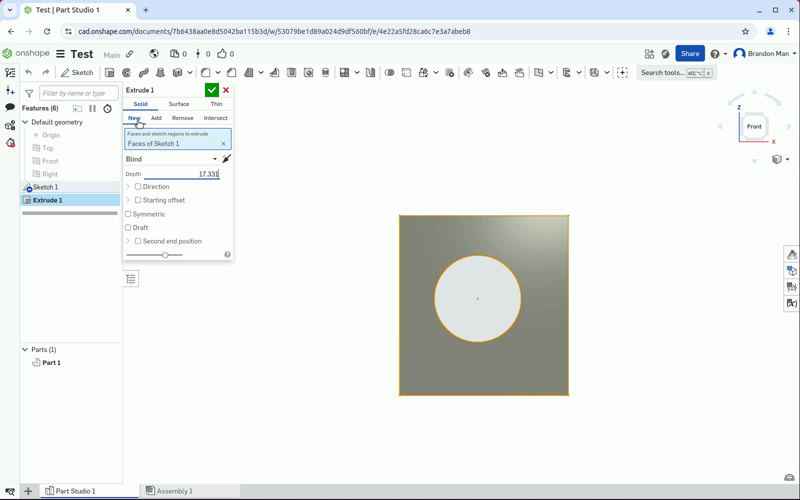
key(enter)
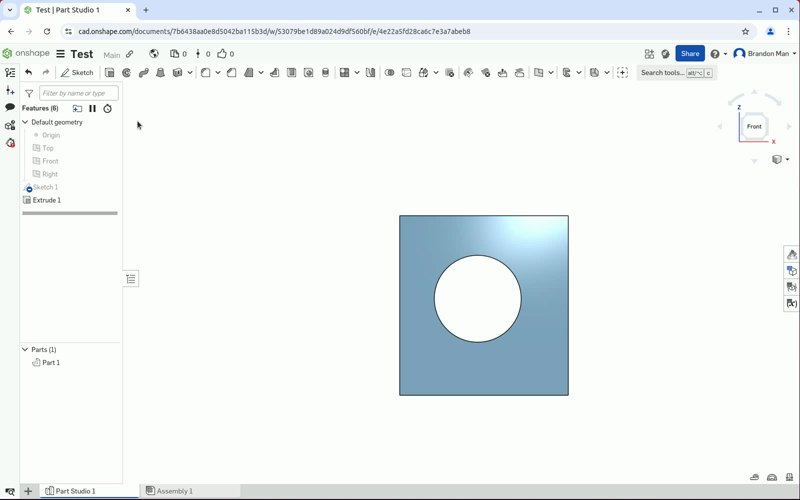
key(shift+h)
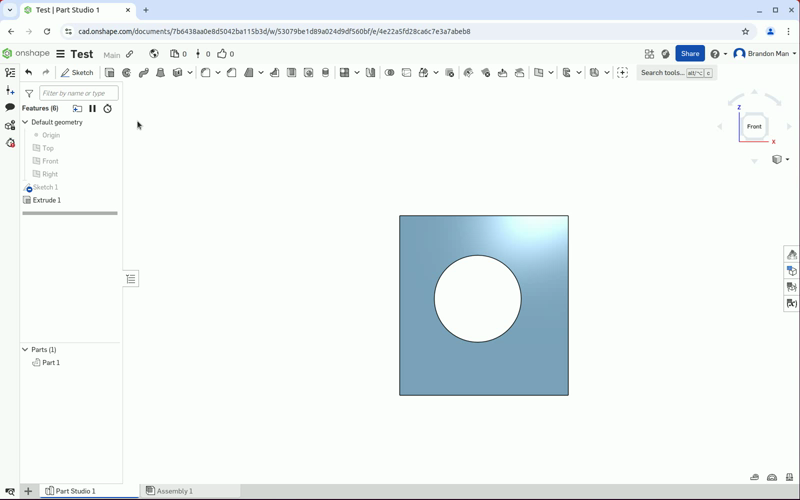
key(shift+h)
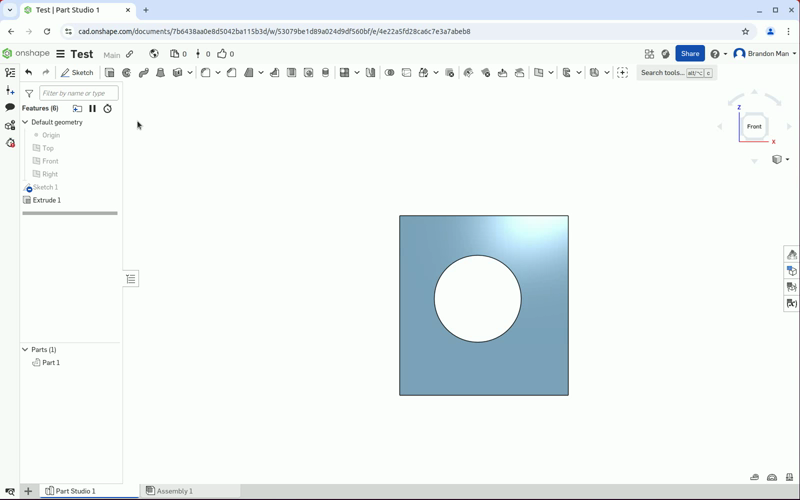
mouse_move(73, 189)
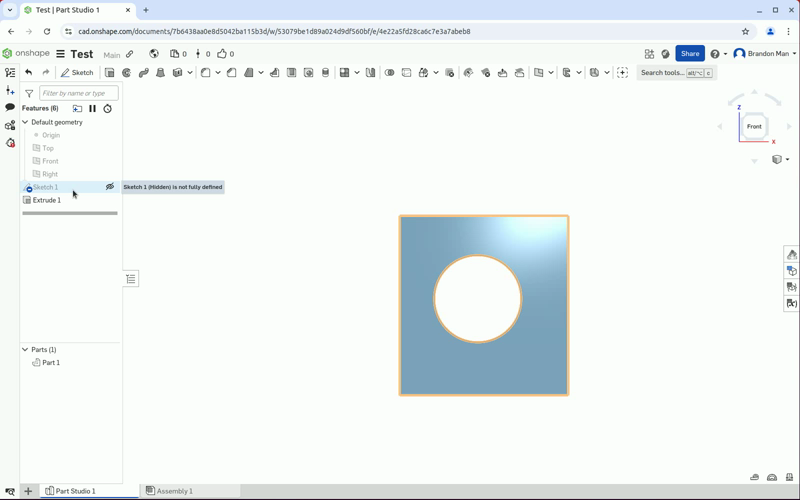
click(73, 189)
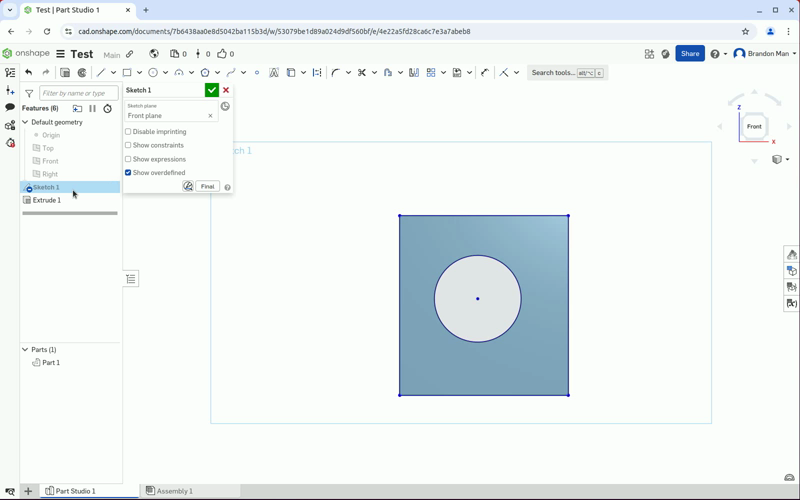
mouse_move(229, 92)
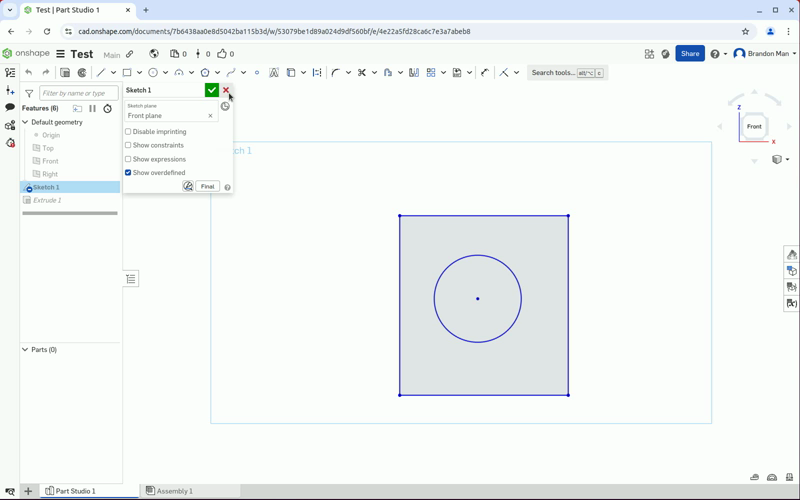
click(229, 92)
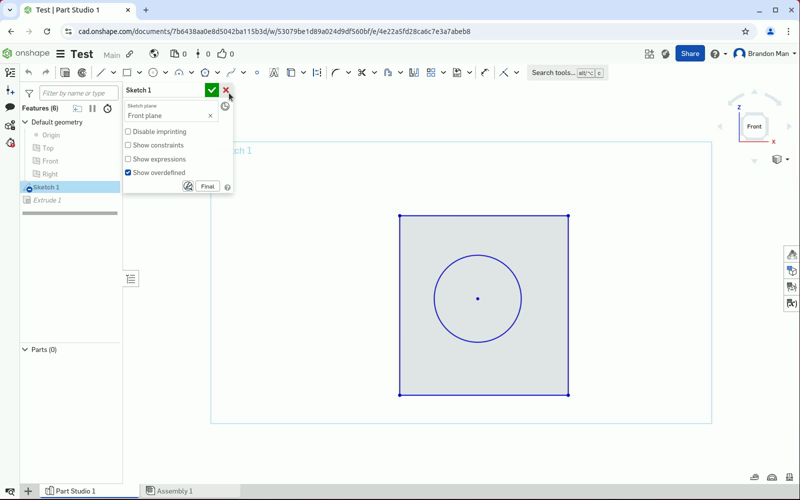
key(shift+s)
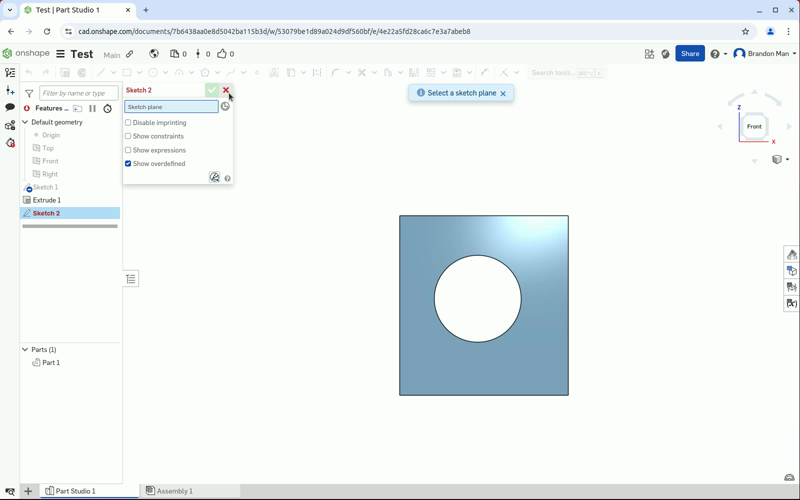
mouse_move(73, 163)
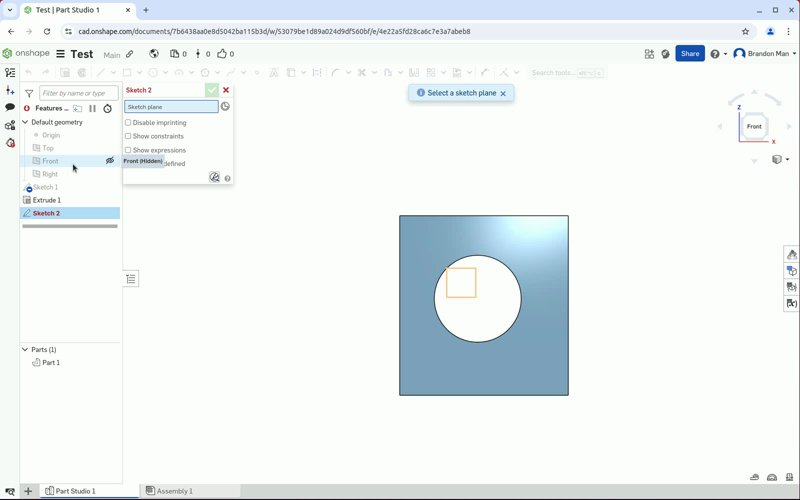
click(73, 163)
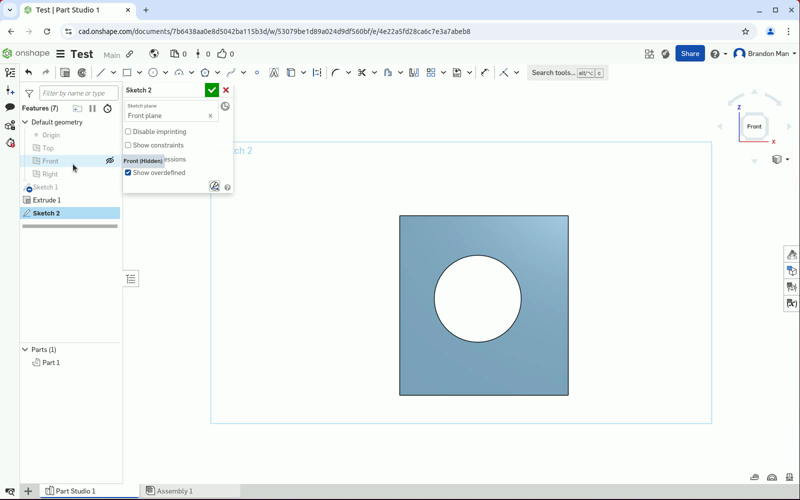
mouse_move(73, 352)
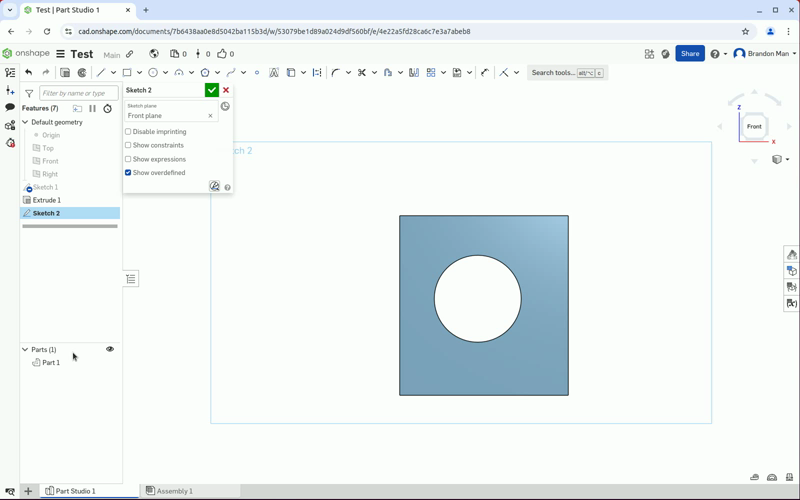
key(y)
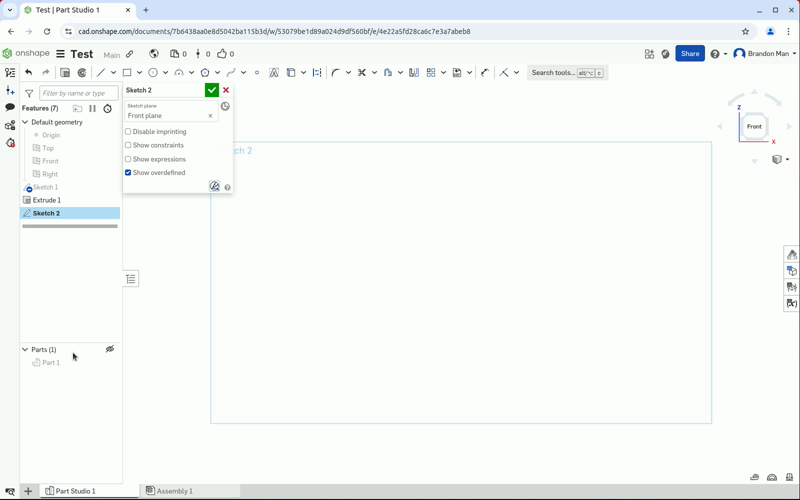
key(c)
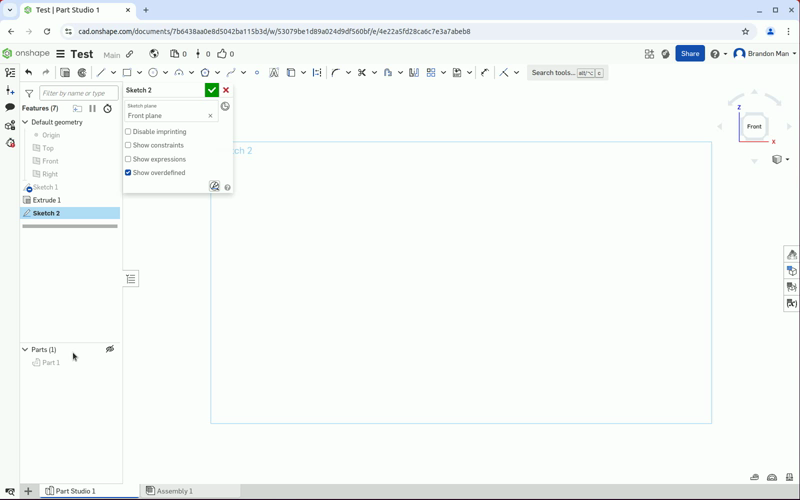
key_down(shift)
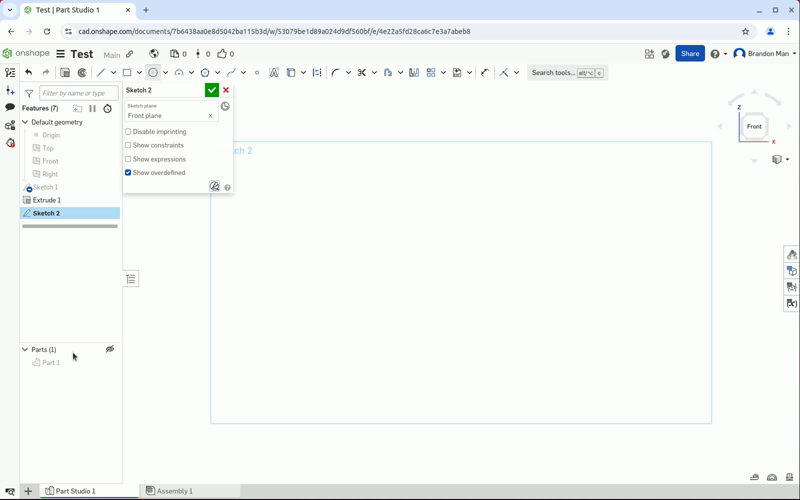
mouse_move(478, 298)
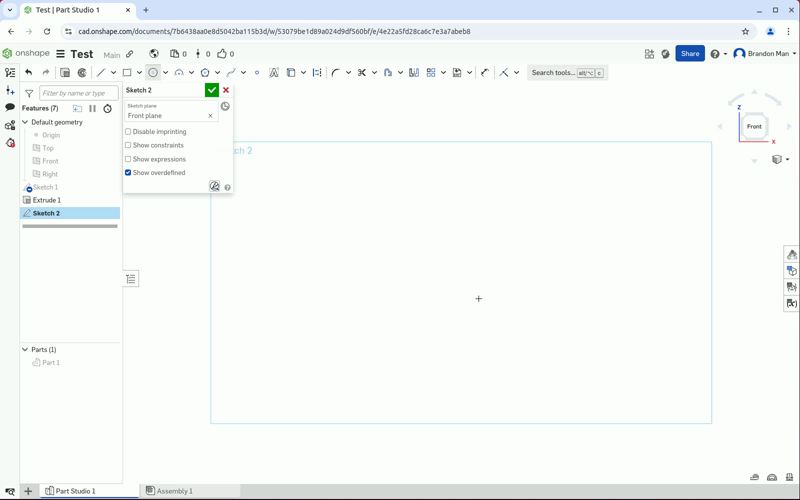
click(478, 298)
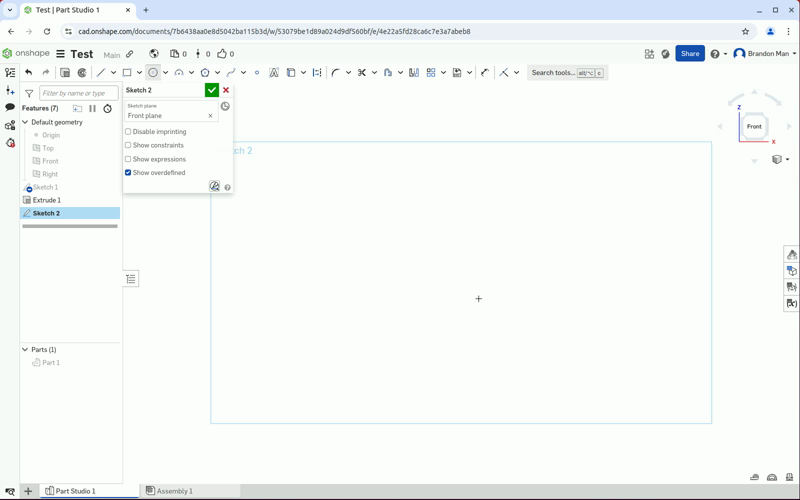
key_up(shift)
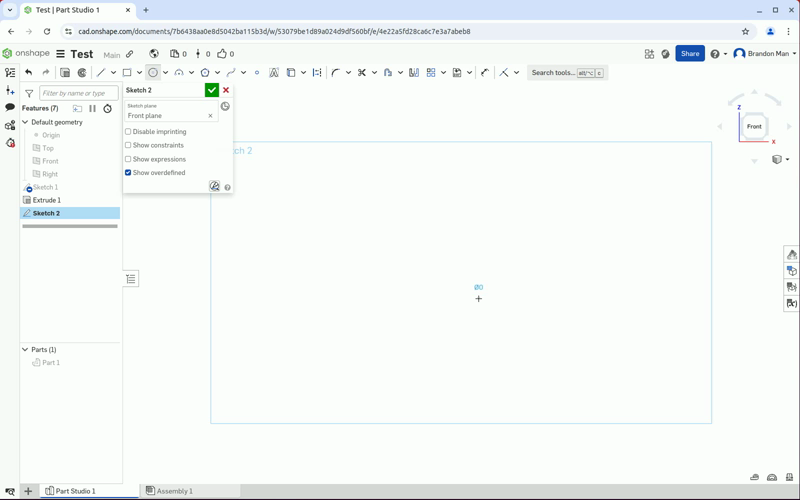
mouse_move(522, 298)
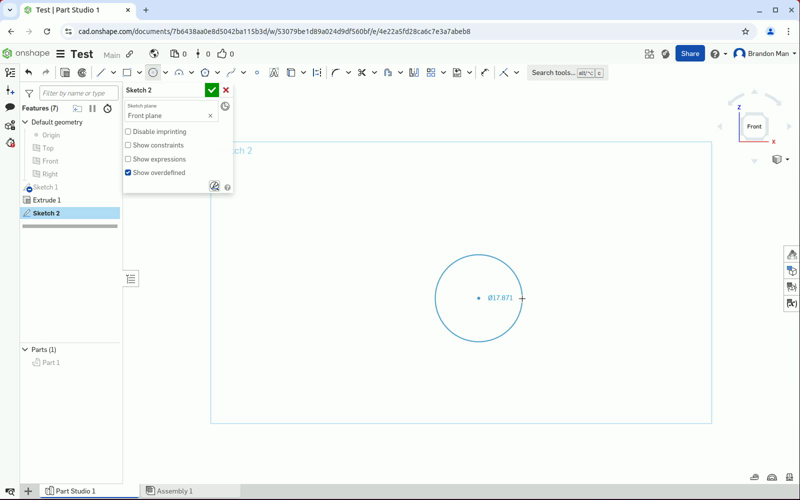
click(522, 298)
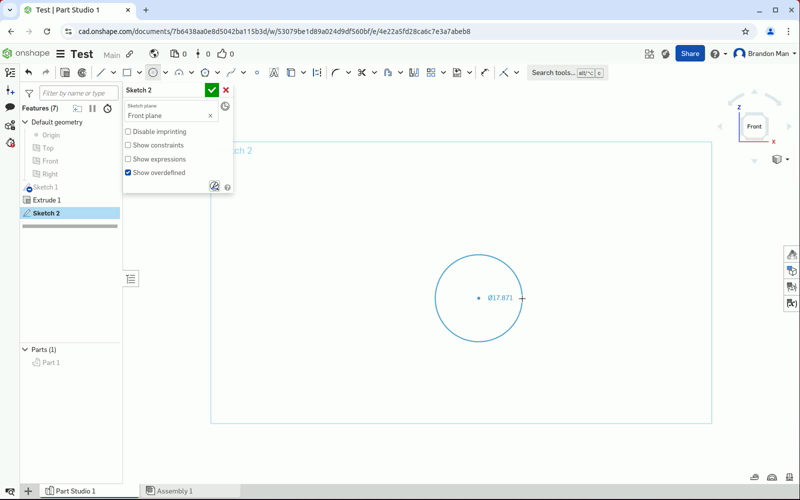
key(esc)
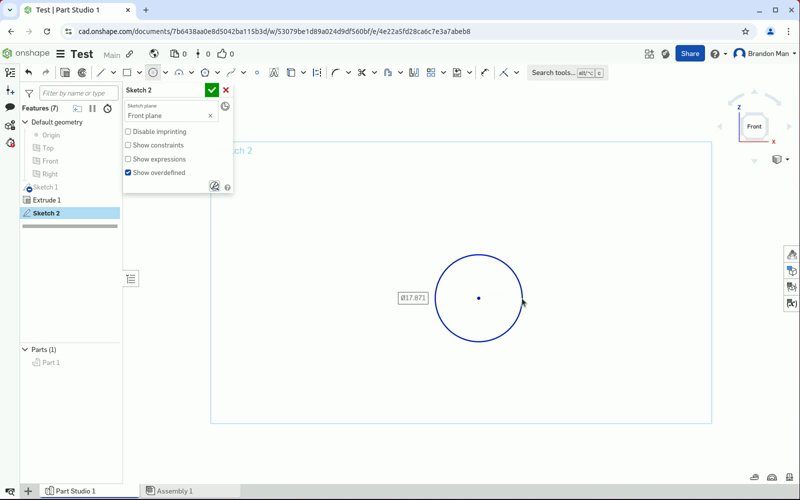
mouse_move(472, 328)
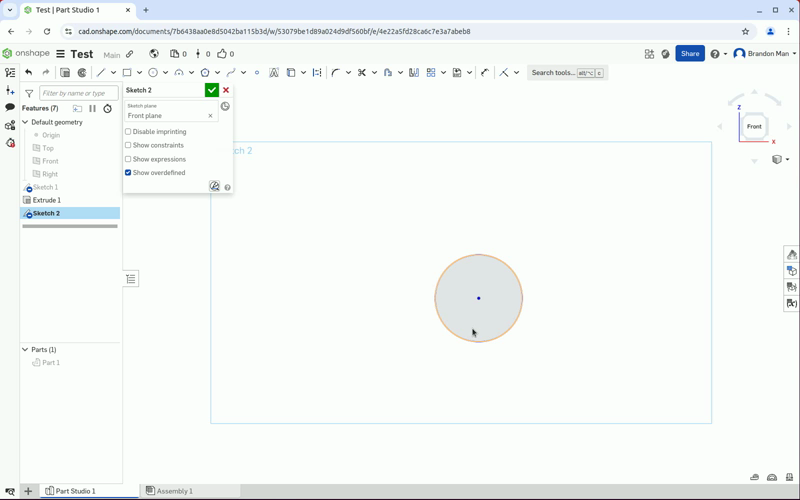
click(472, 328)
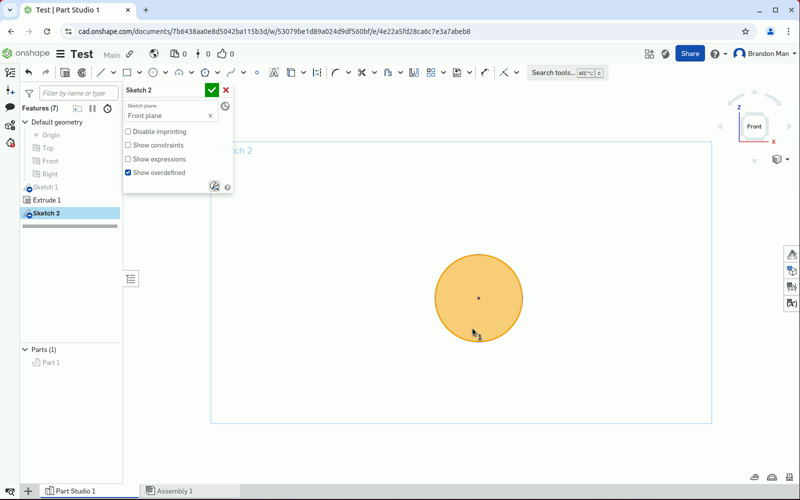
mouse_move(73, 352)
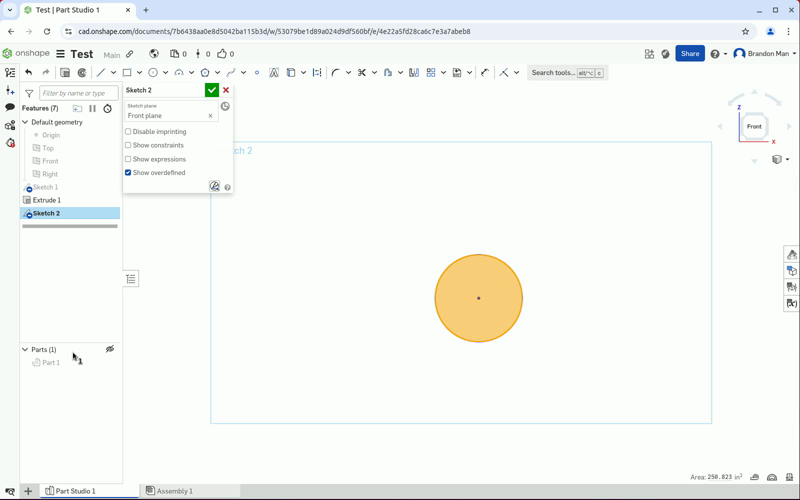
key(shift+y)
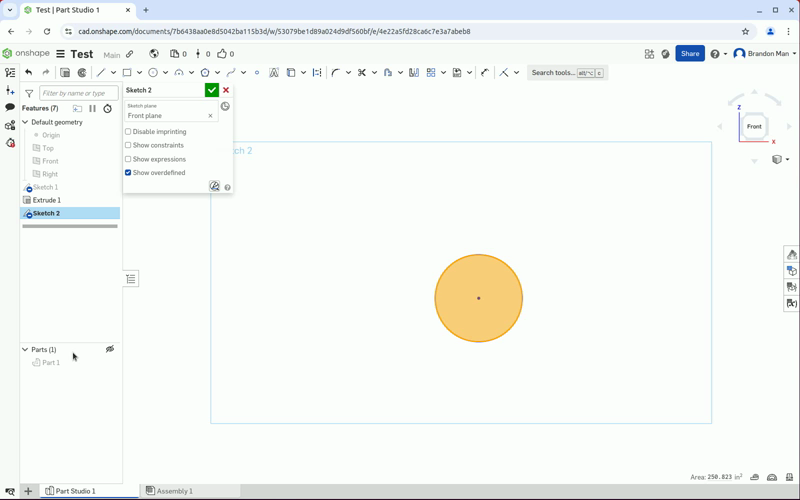
key(shift+e)
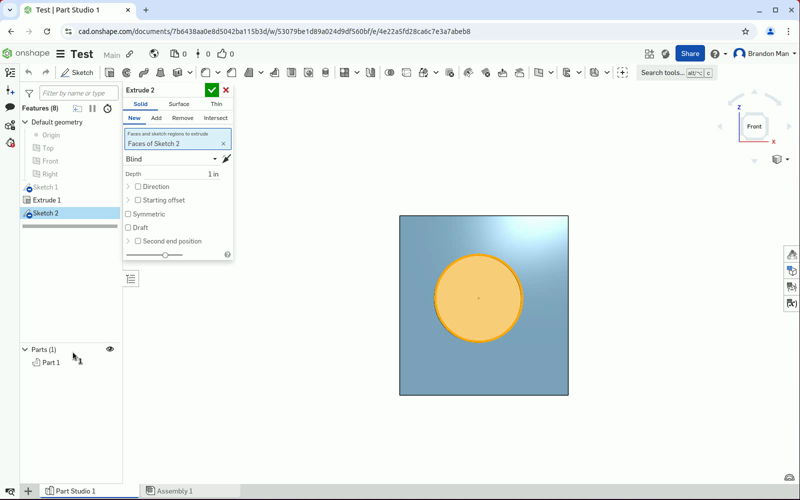
mouse_move(143, 106)
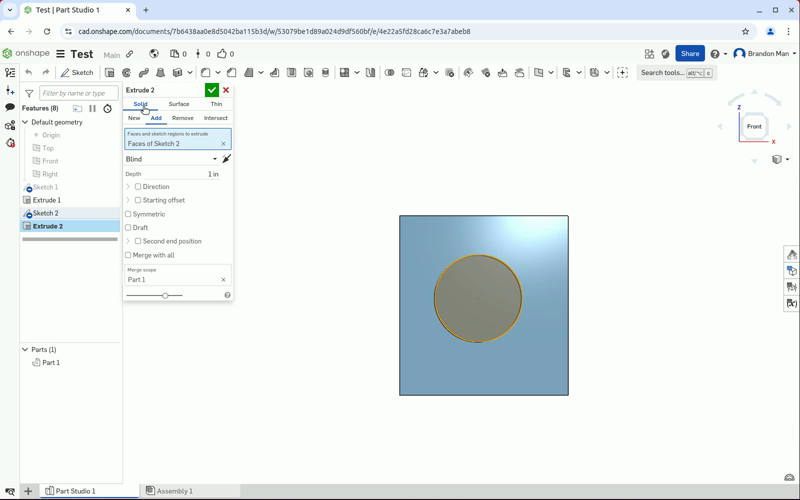
click(143, 106)
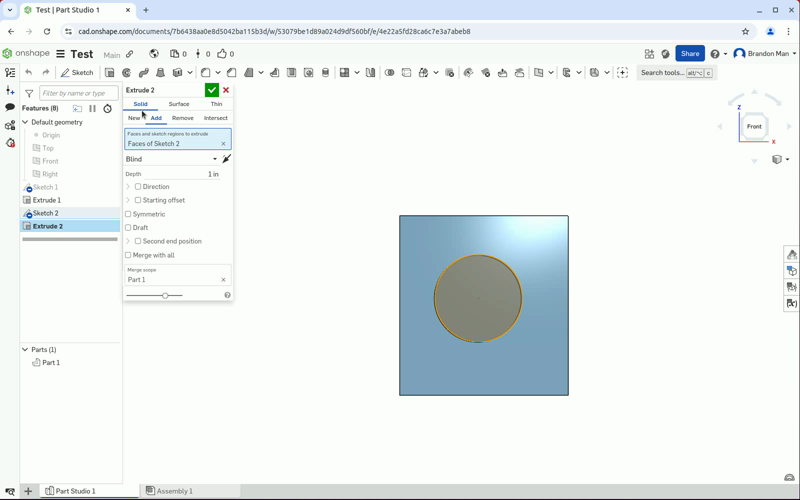
mouse_move(137, 120)
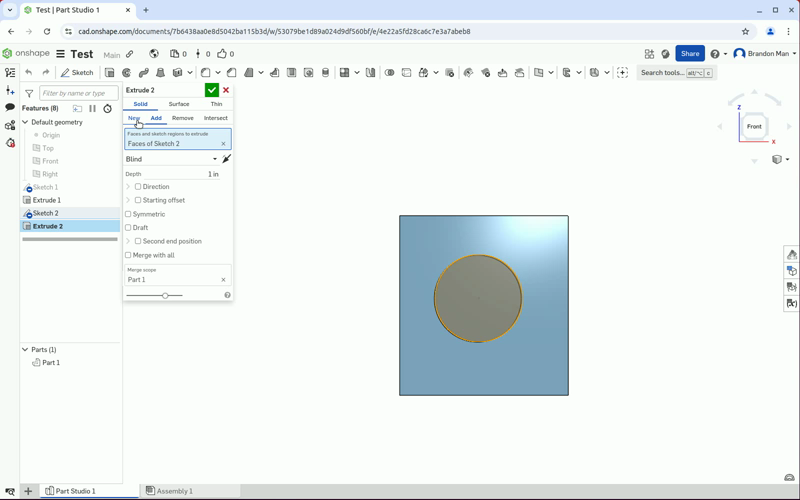
click(137, 120)
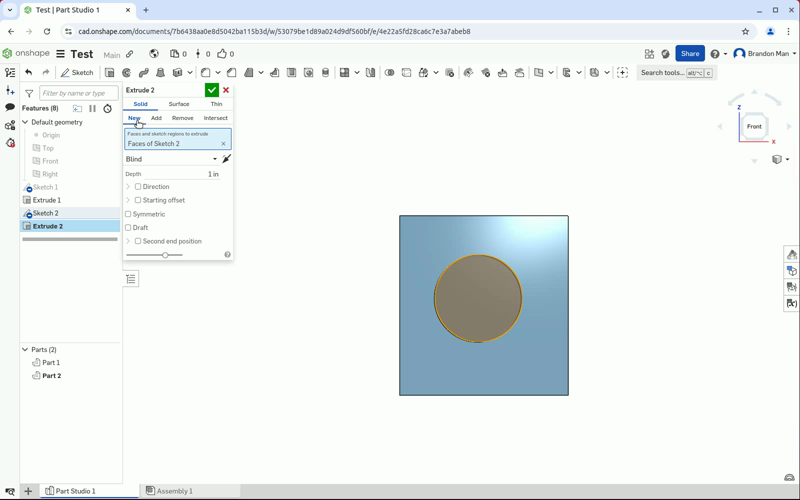
key(tab, 4)
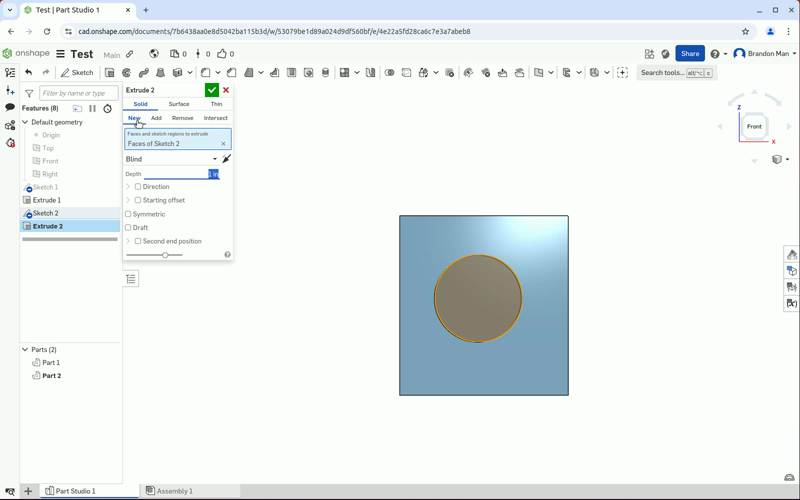
text(17.331)
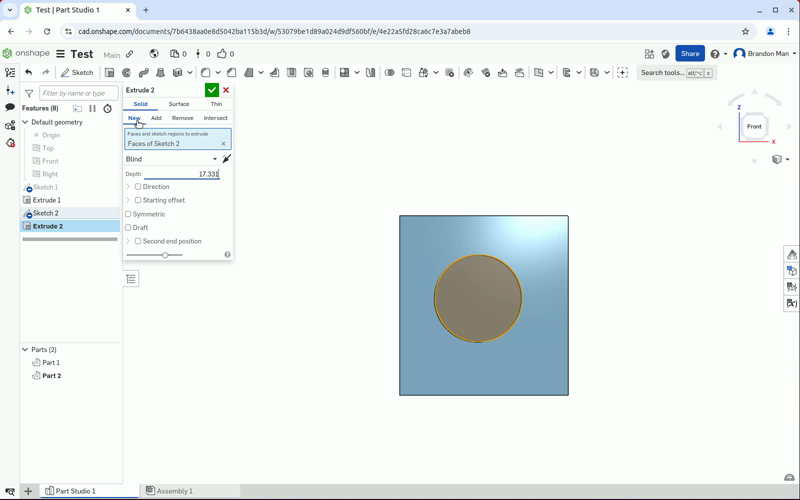
key(enter)
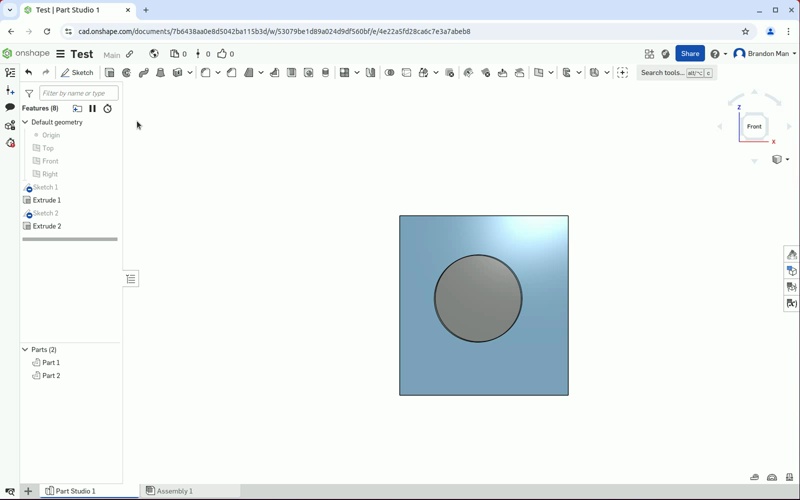
key(shift+h)
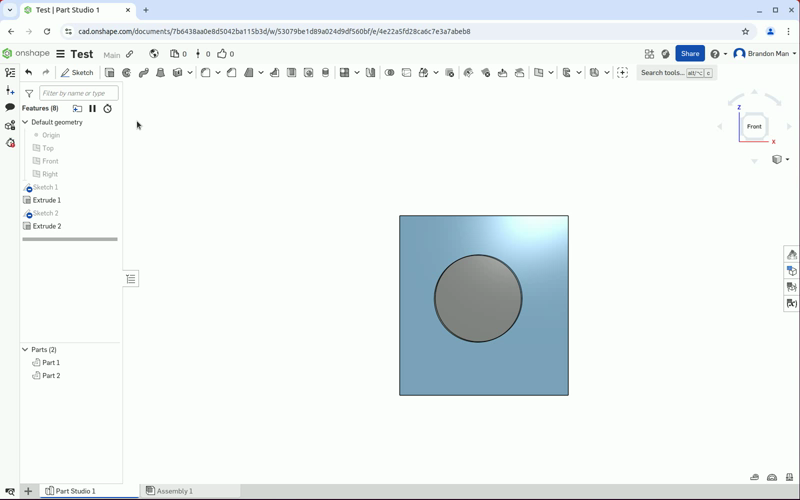
key(shift+h)
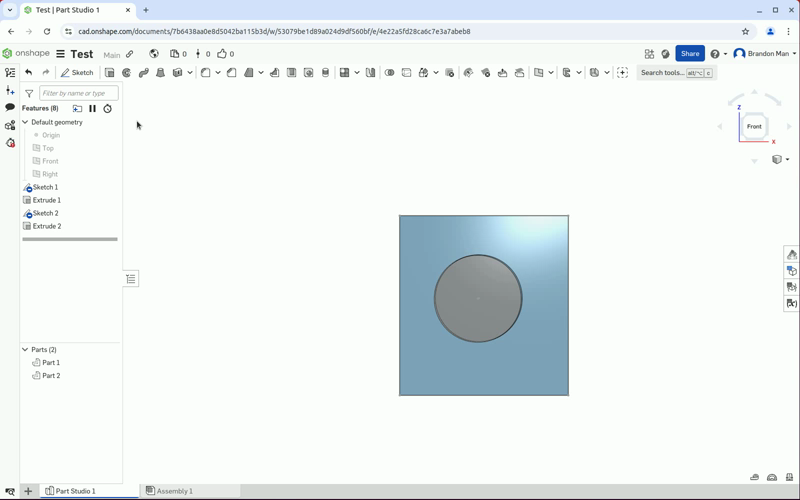
key(shift+7)
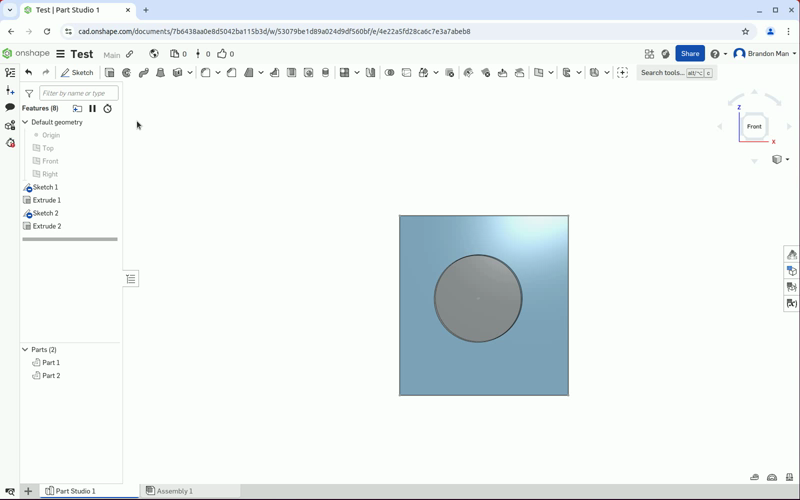
key(left, 2)
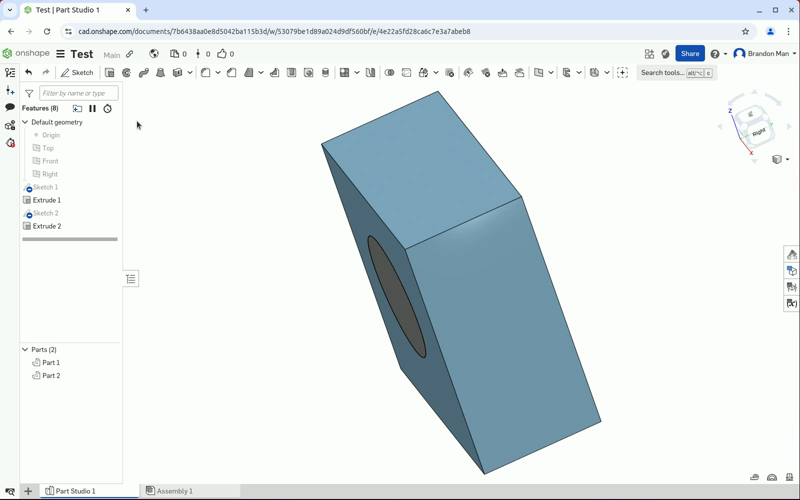
key(down, 2)
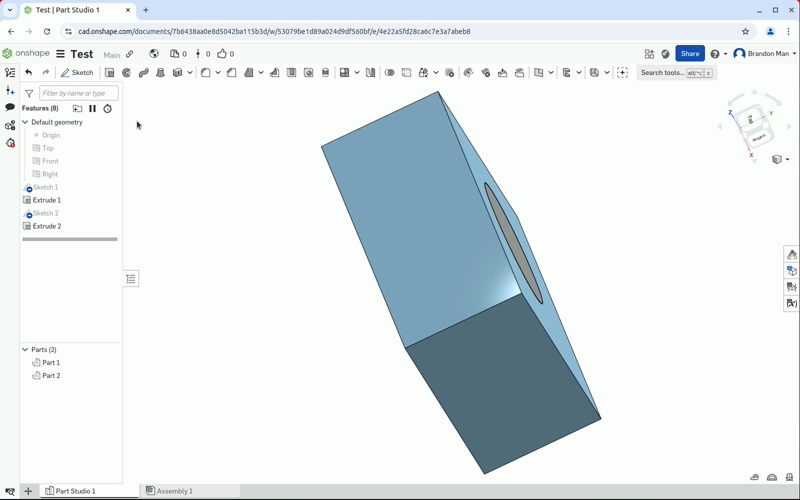
key(up, 2)
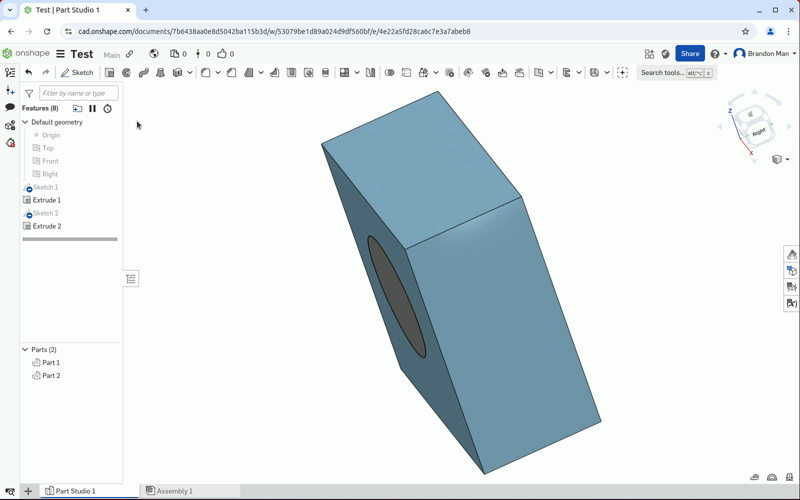
key(right, 2)
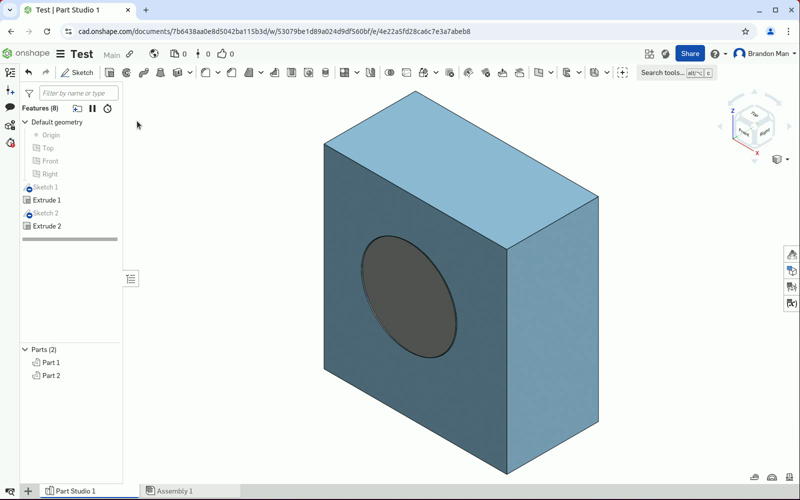
mouse_move(73, 189)
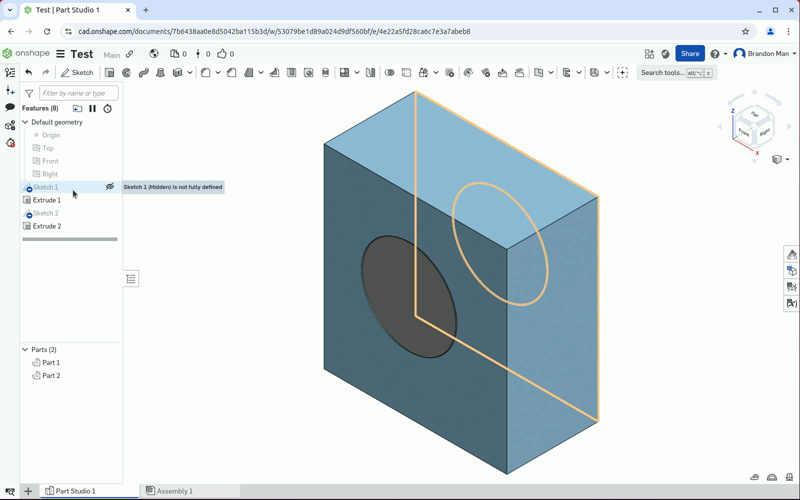
click(73, 189)